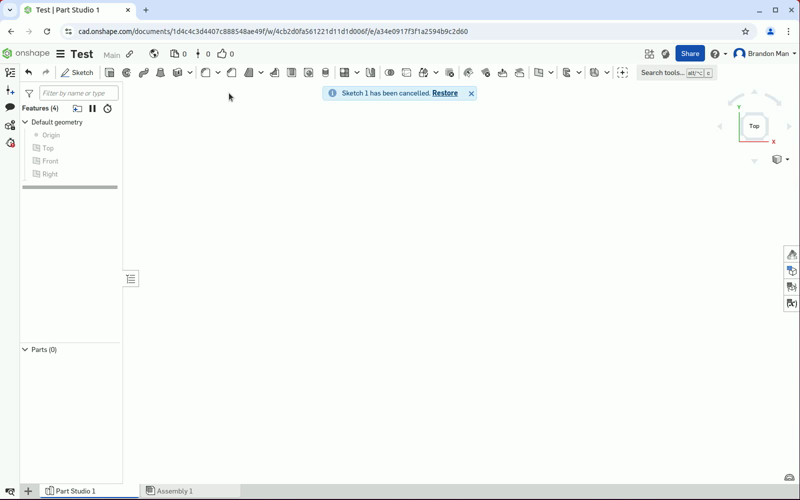
key(shift+h)
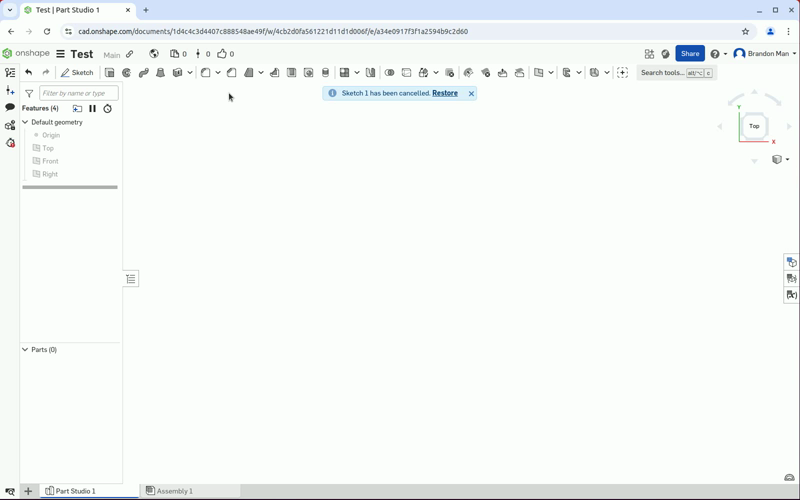
key(shift+s)
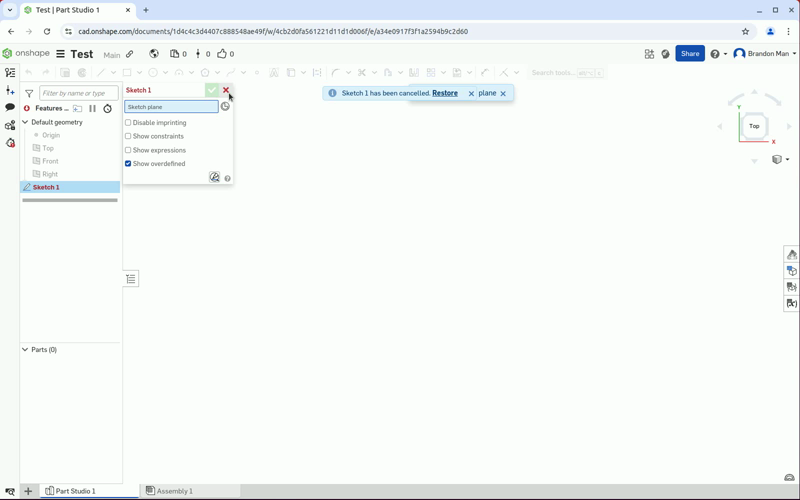
mouse_move(73, 150)
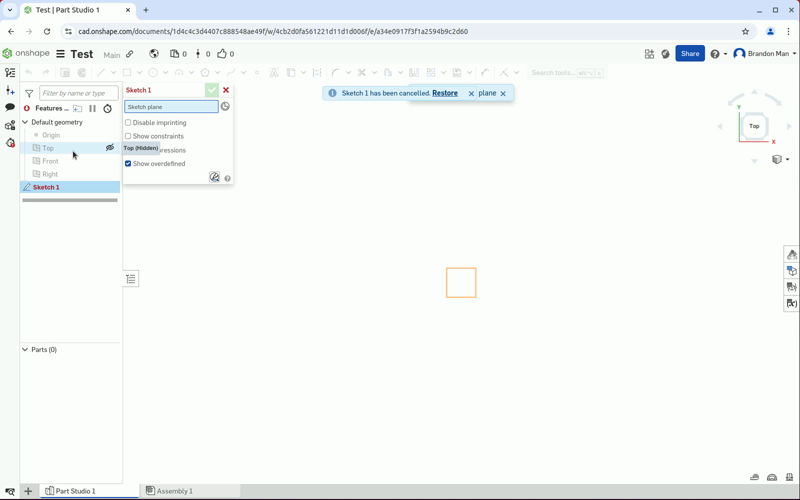
click(73, 150)
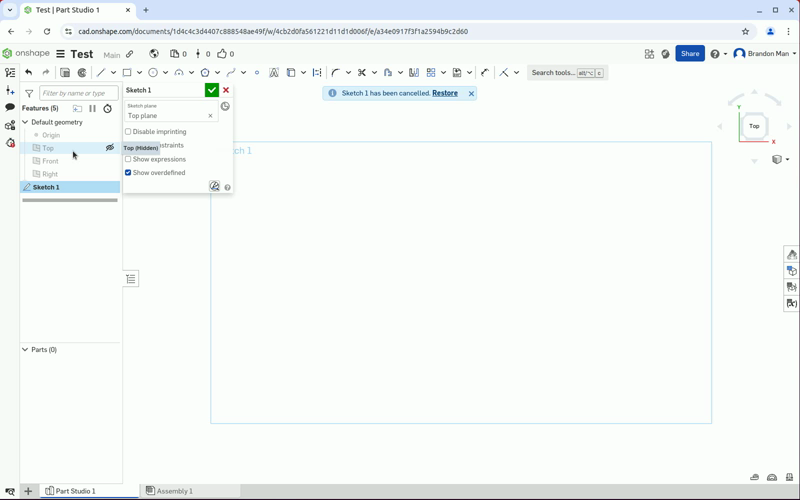
mouse_move(73, 352)
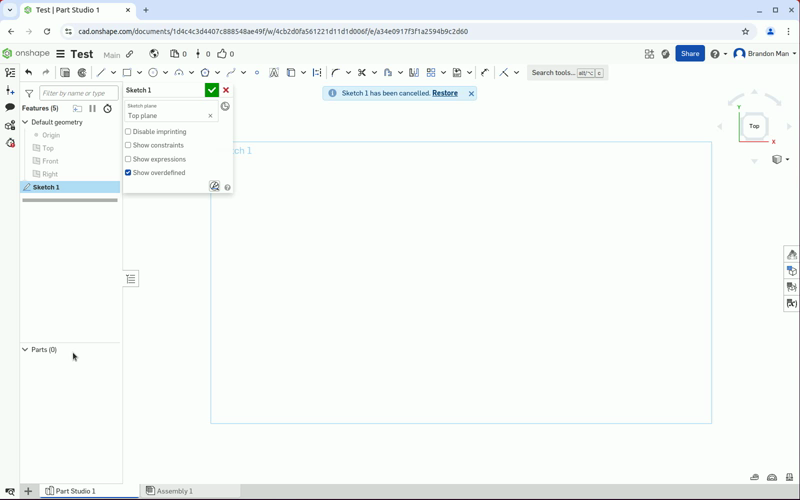
key(y)
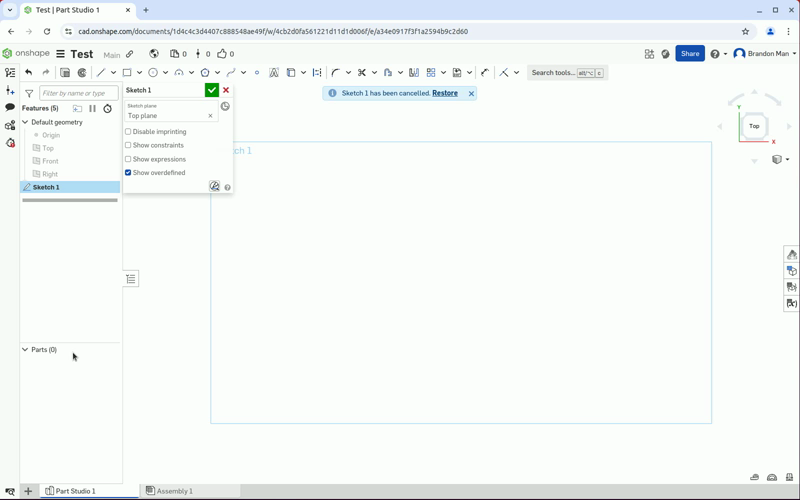
key(l)
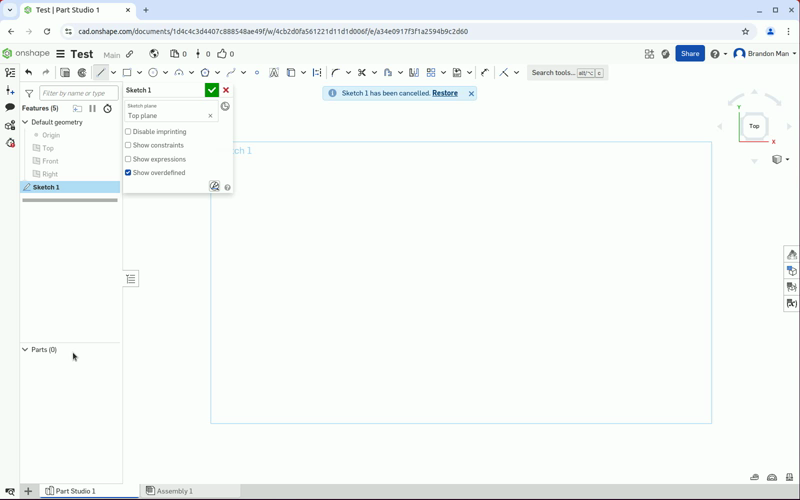
key_down(shift)
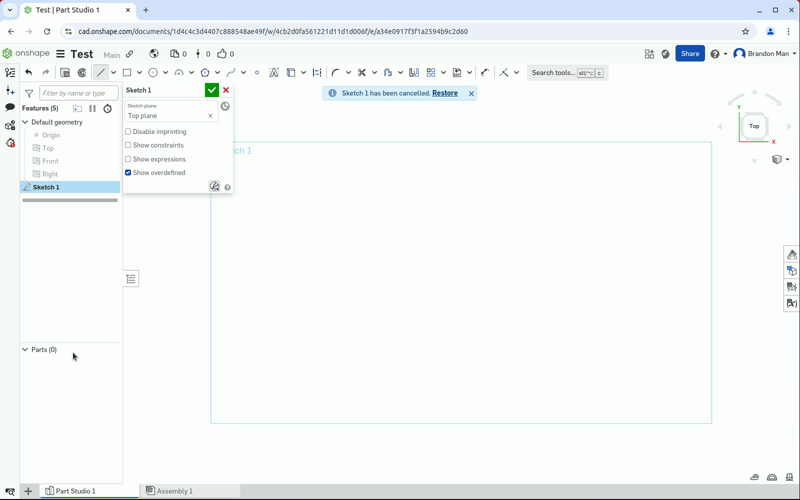
mouse_move(348, 224)
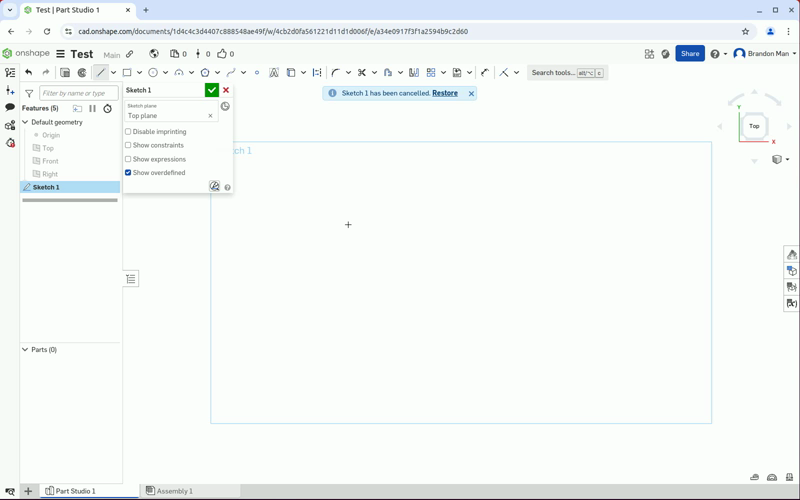
click(348, 224)
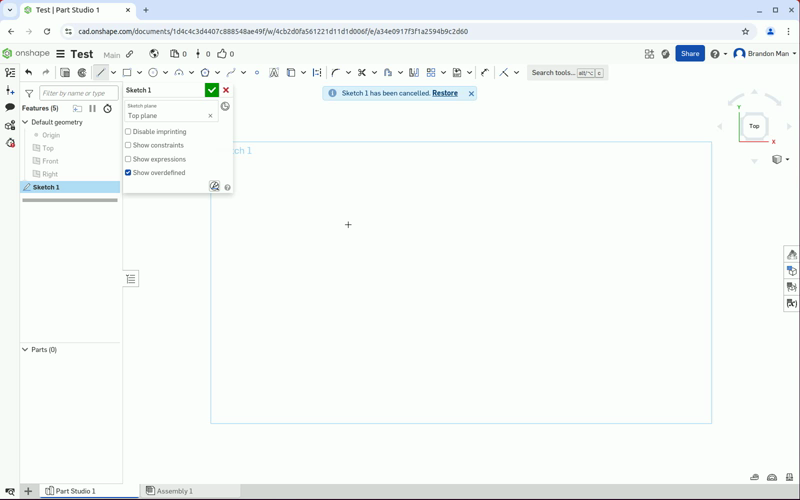
key_up(shift)
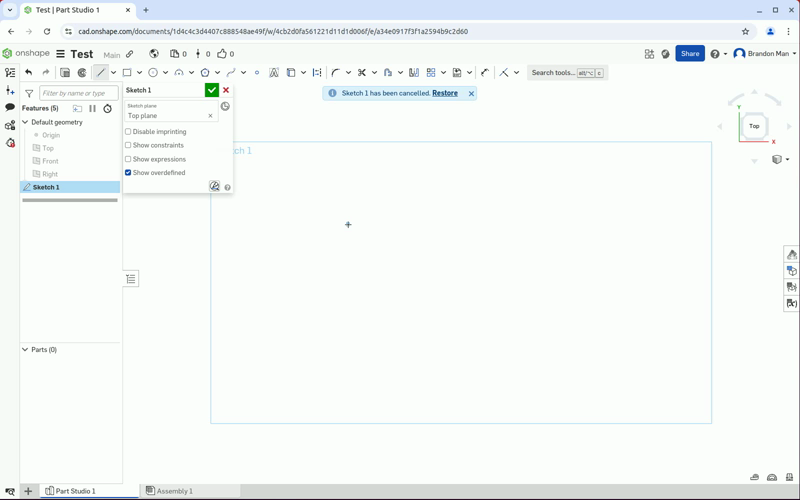
key_down(shift)
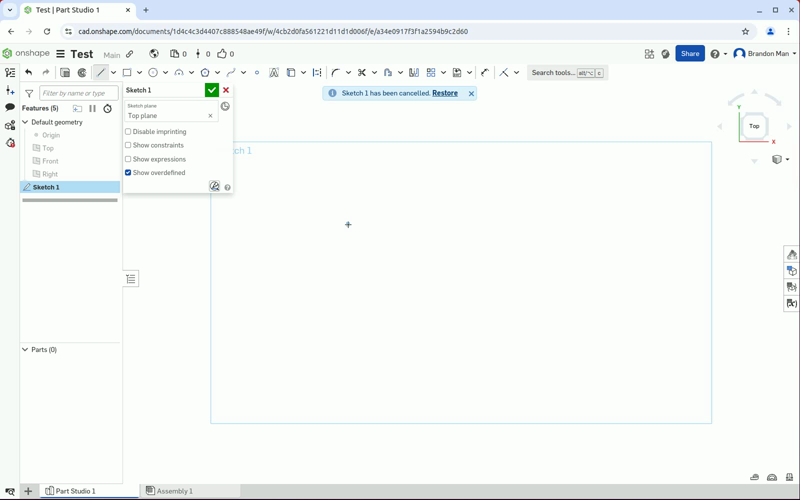
mouse_move(378, 224)
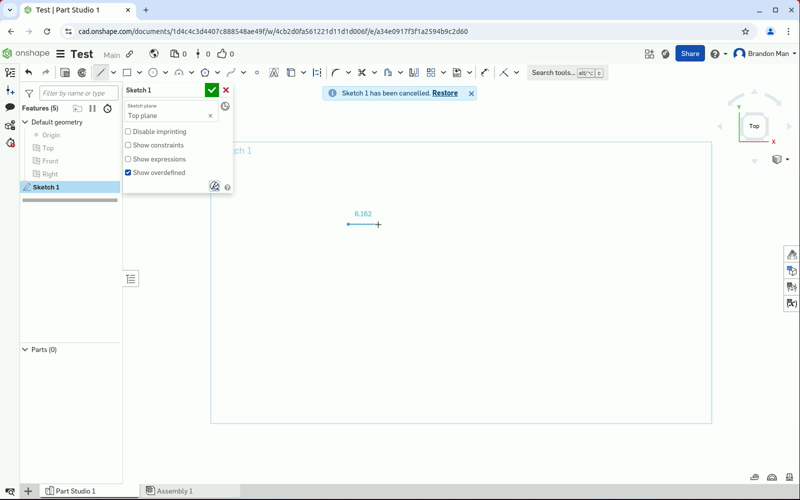
mouse_move(399, 224)
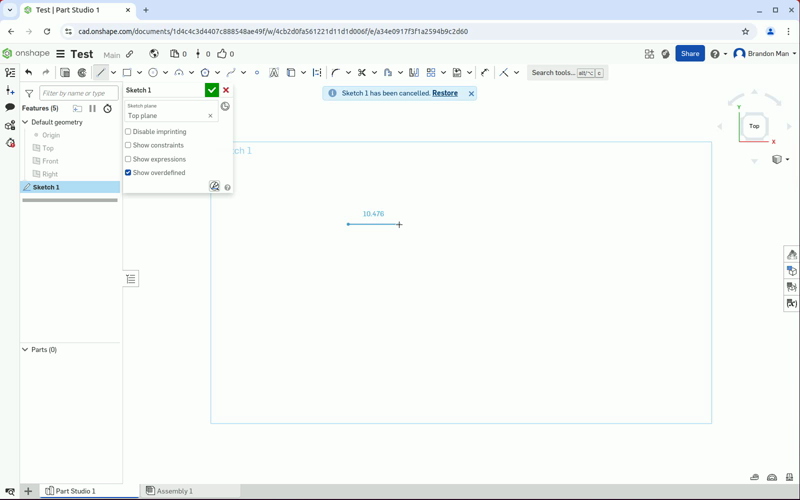
click(399, 224)
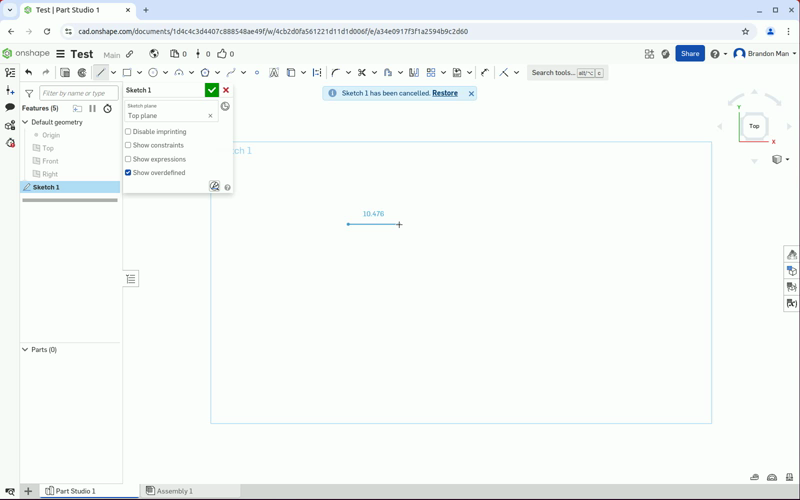
key_up(shift)
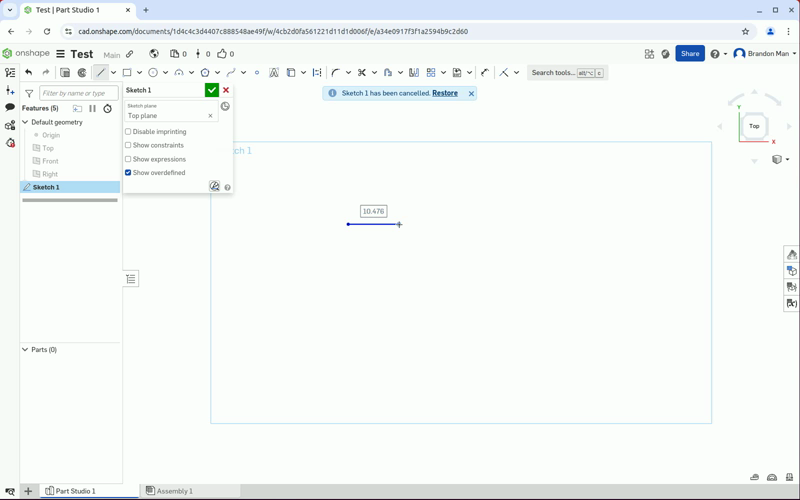
key_down(shift)
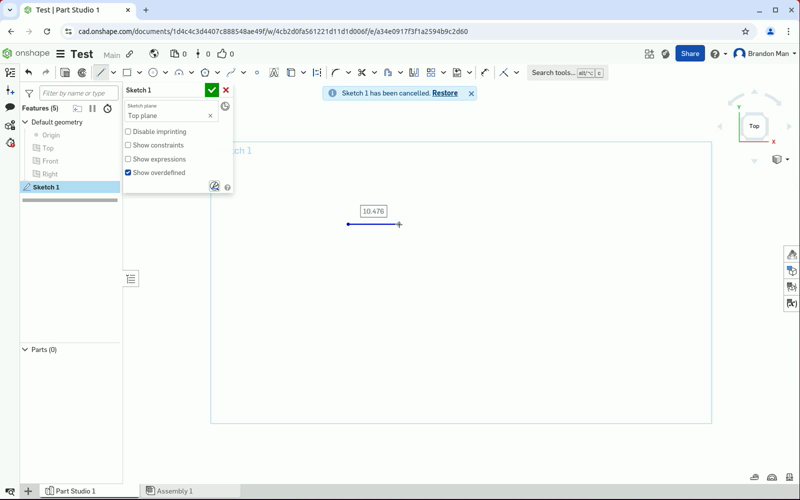
mouse_move(429, 224)
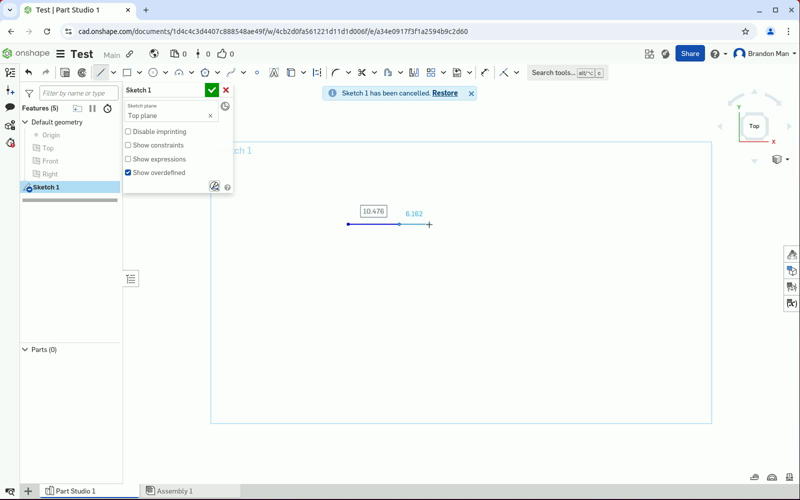
mouse_move(399, 173)
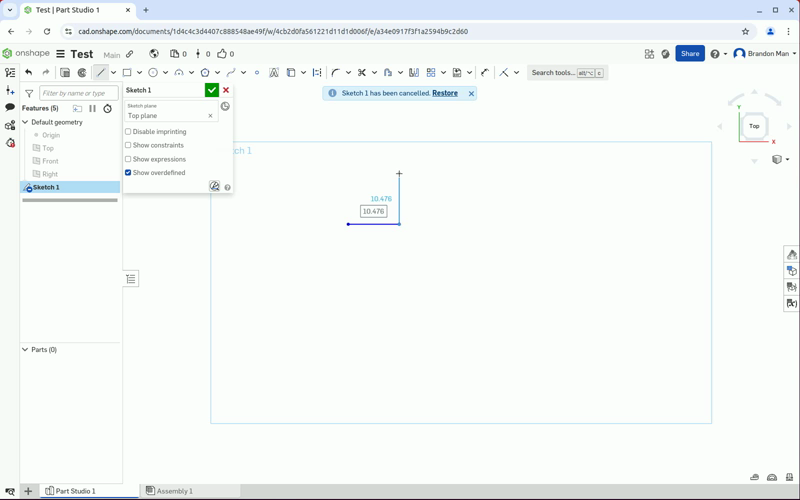
click(399, 173)
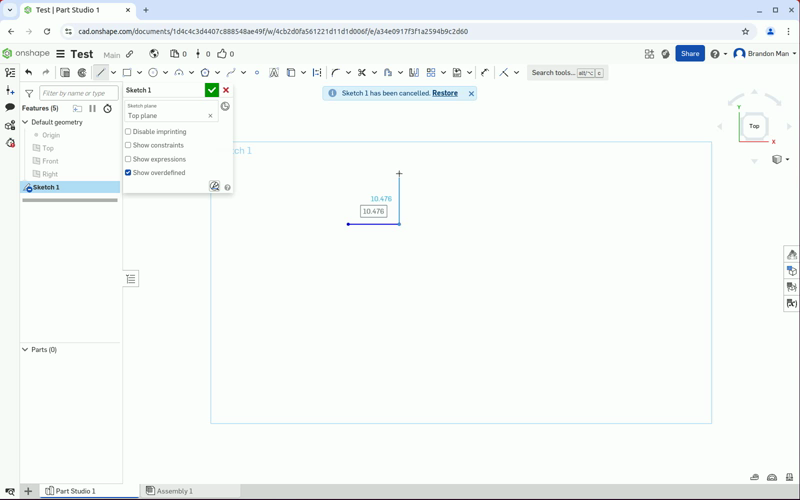
key_up(shift)
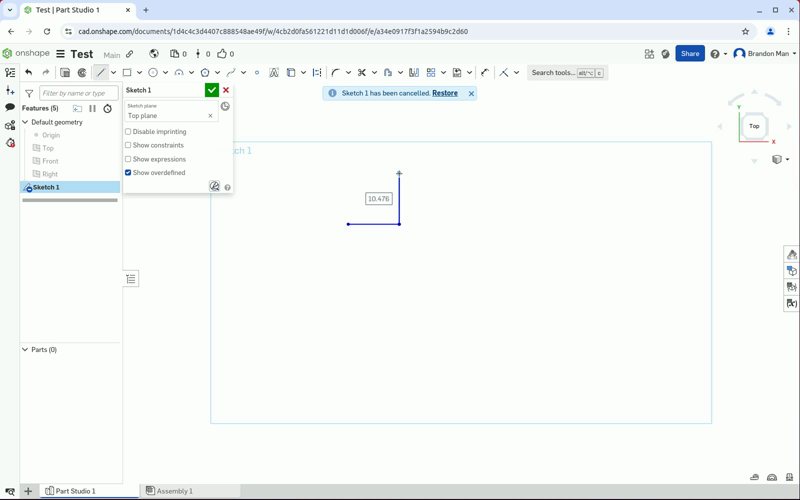
key_down(shift)
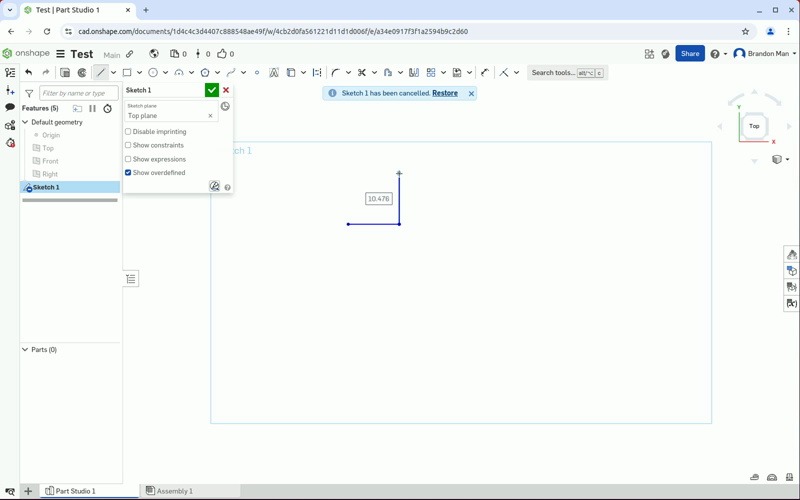
mouse_move(429, 173)
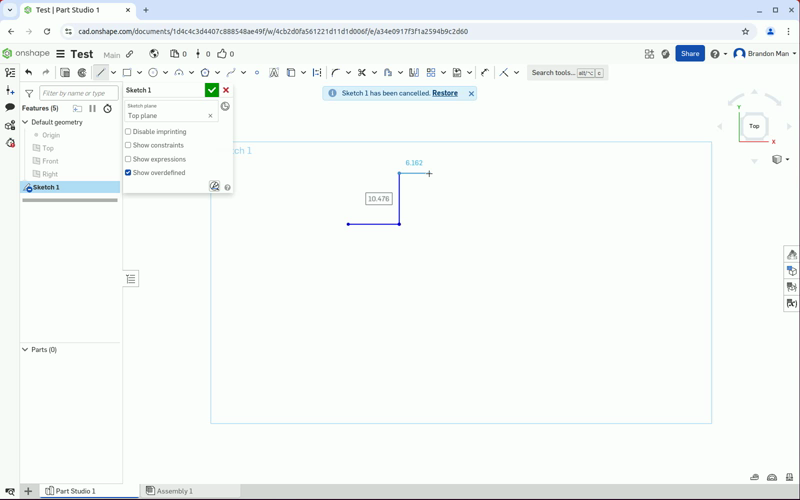
mouse_move(348, 173)
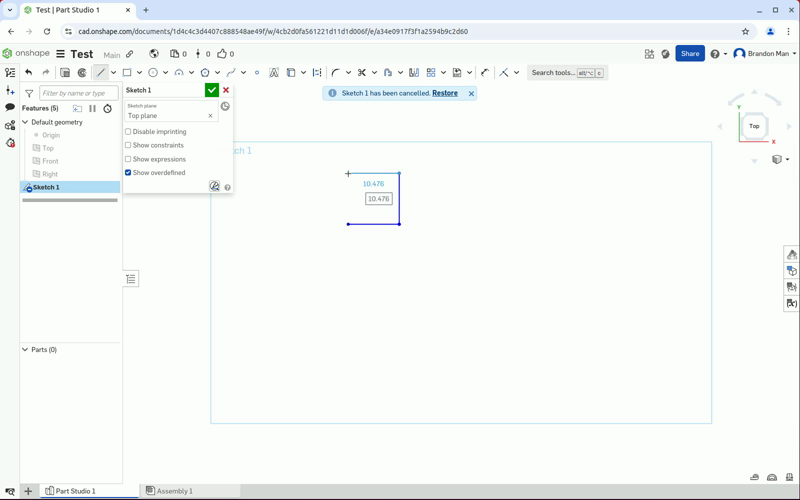
click(348, 173)
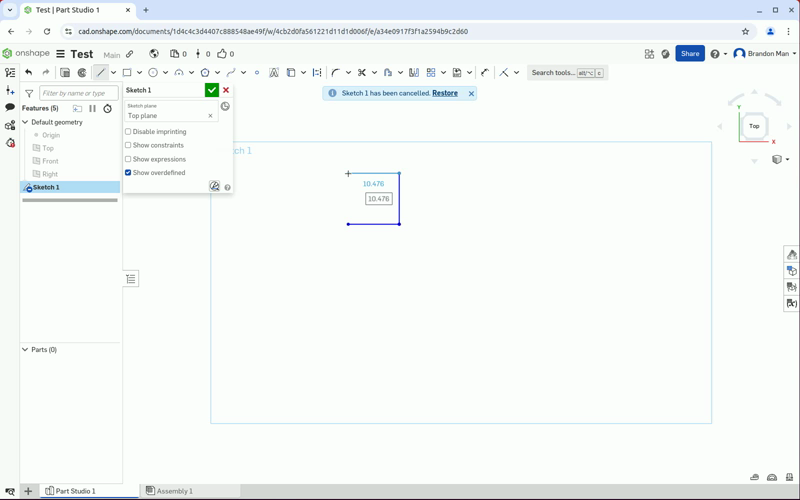
key_up(shift)
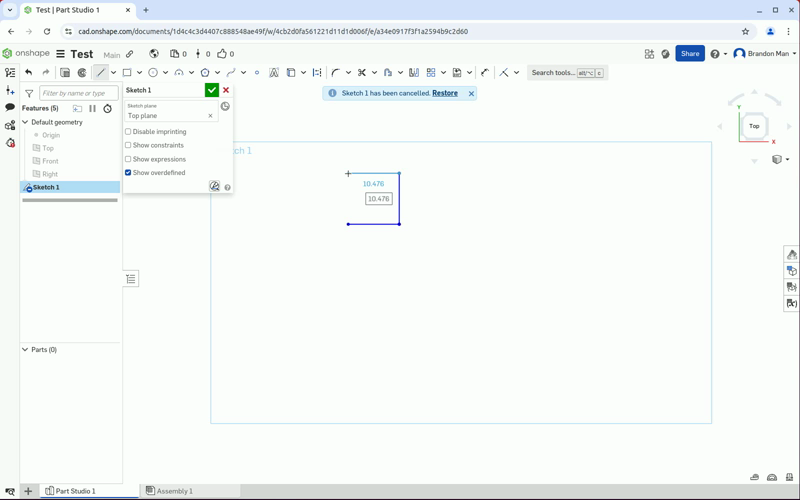
mouse_move(378, 173)
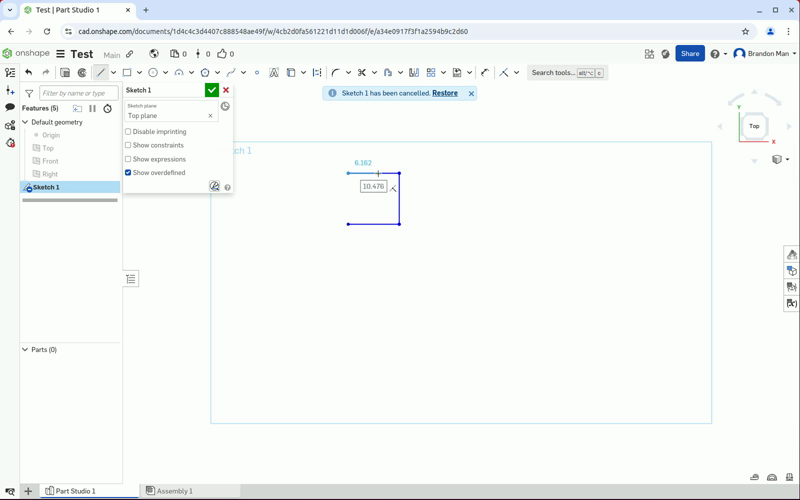
key_down(shift)
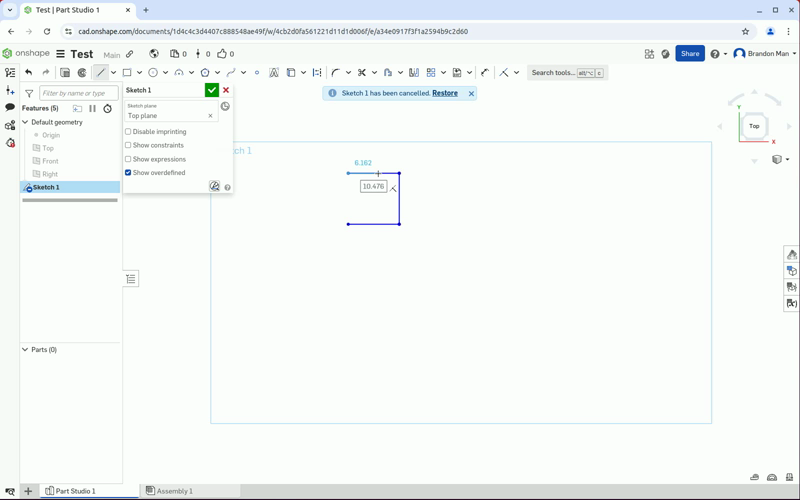
mouse_move(348, 224)
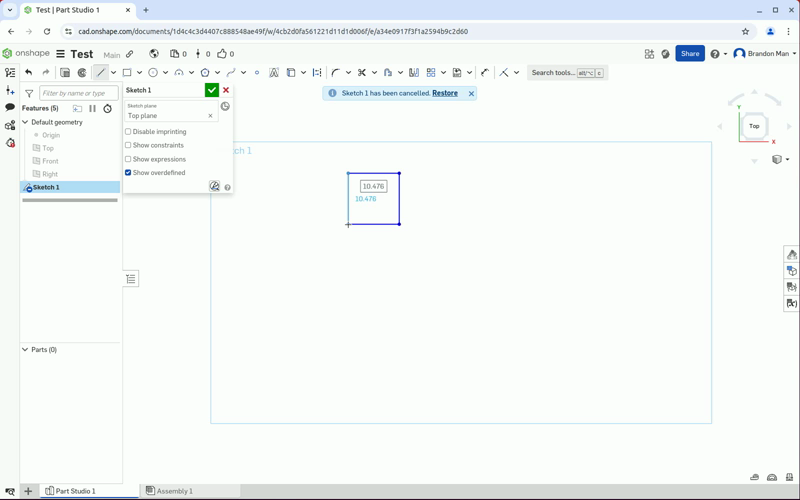
key_up(shift)
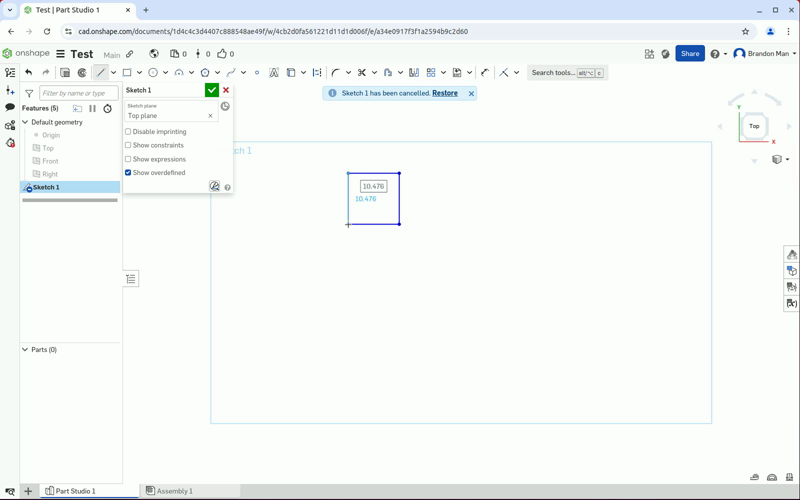
click(348, 224)
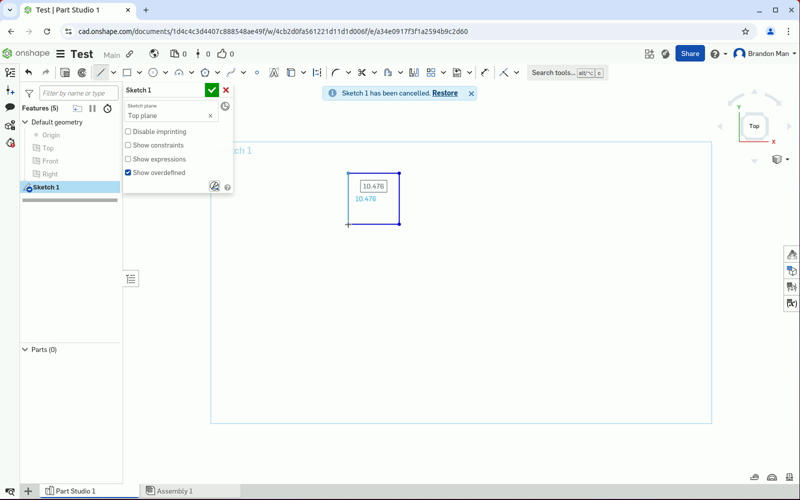
key(esc)
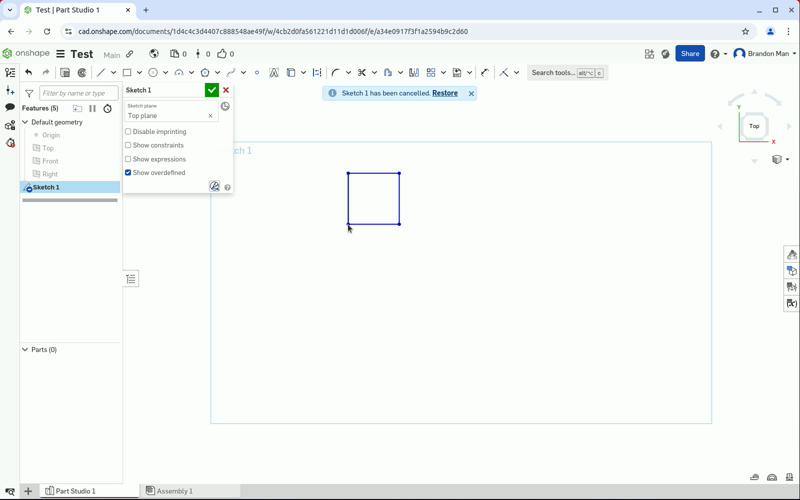
mouse_move(367, 210)
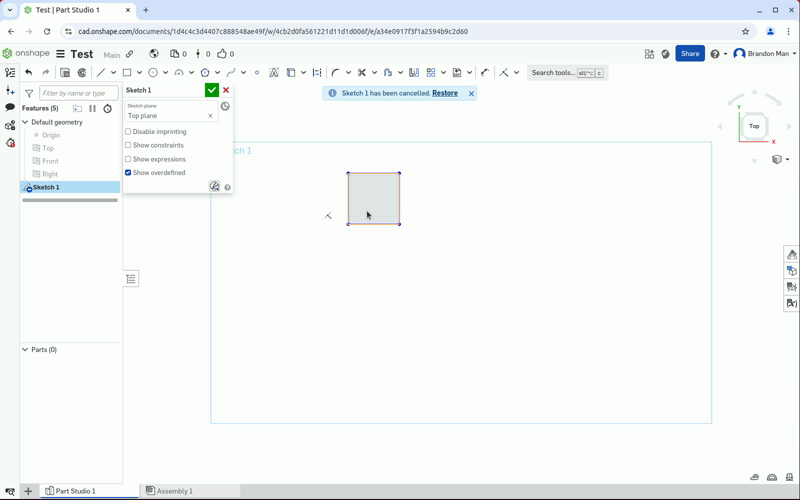
click(367, 210)
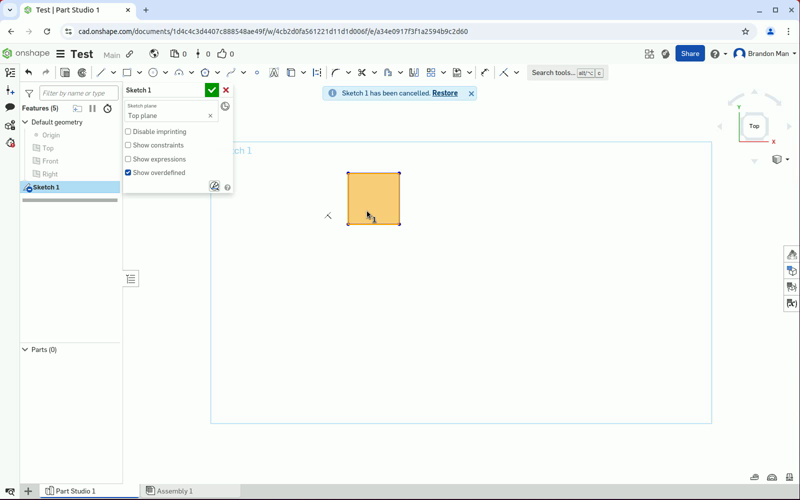
mouse_move(73, 352)
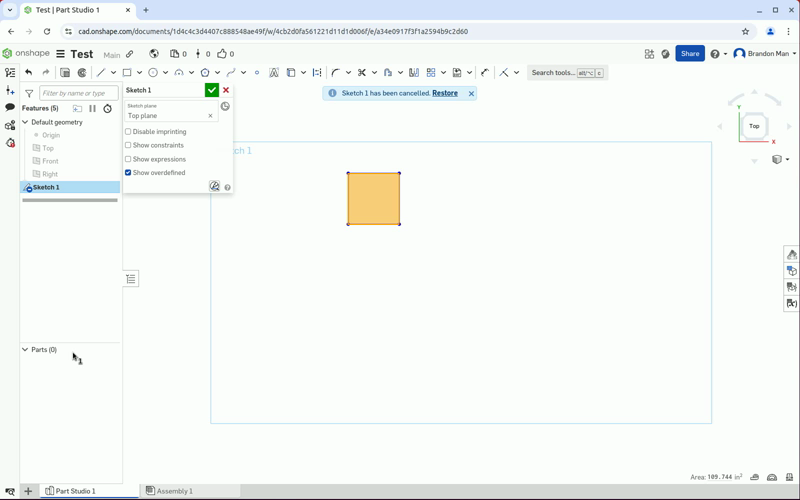
key(shift+y)
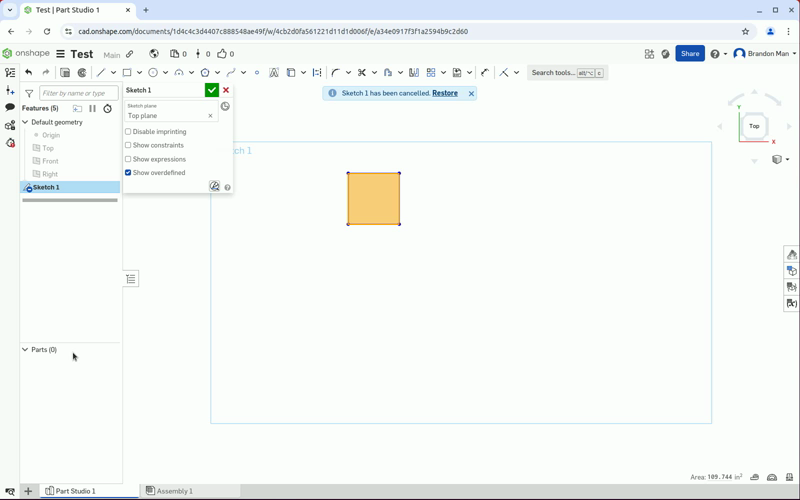
key(shift+e)
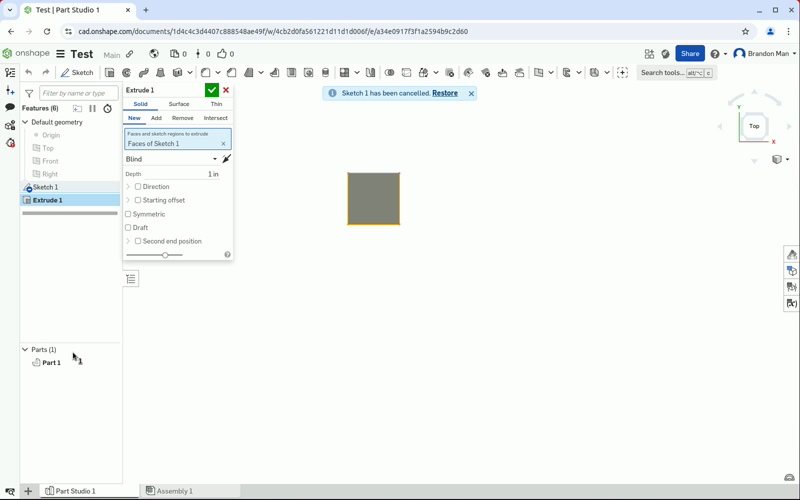
mouse_move(143, 106)
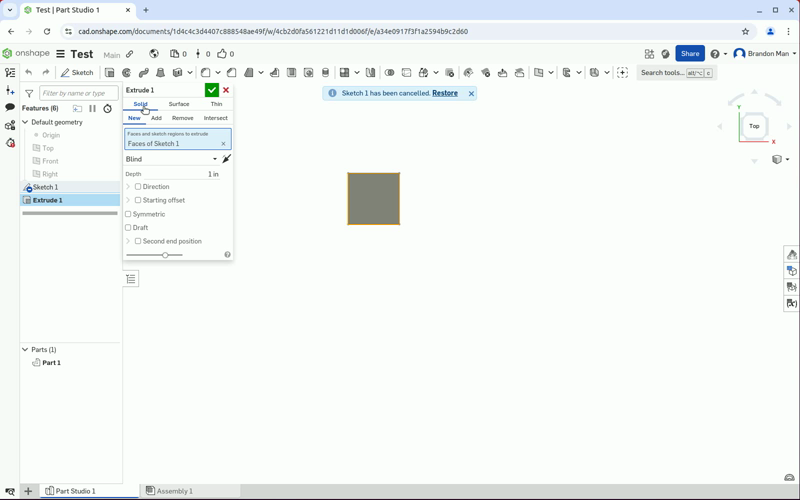
click(143, 106)
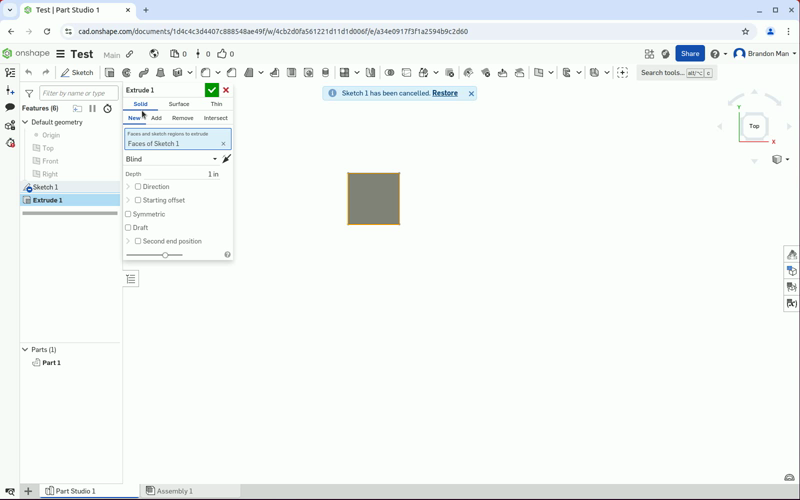
mouse_move(137, 120)
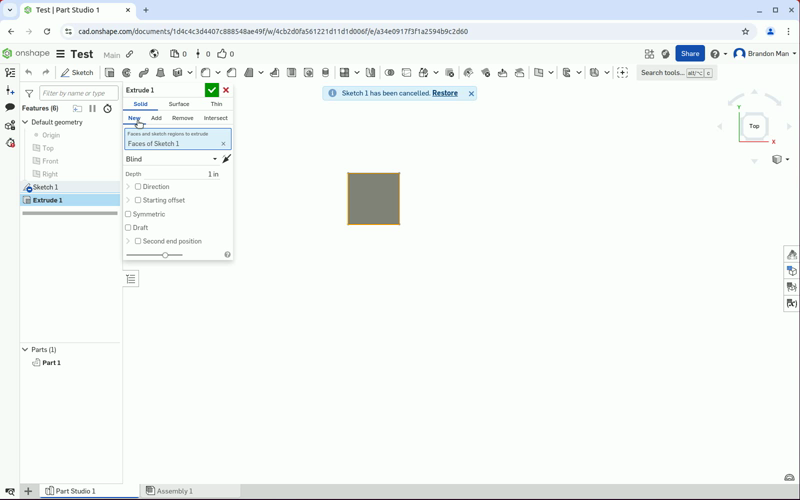
click(137, 120)
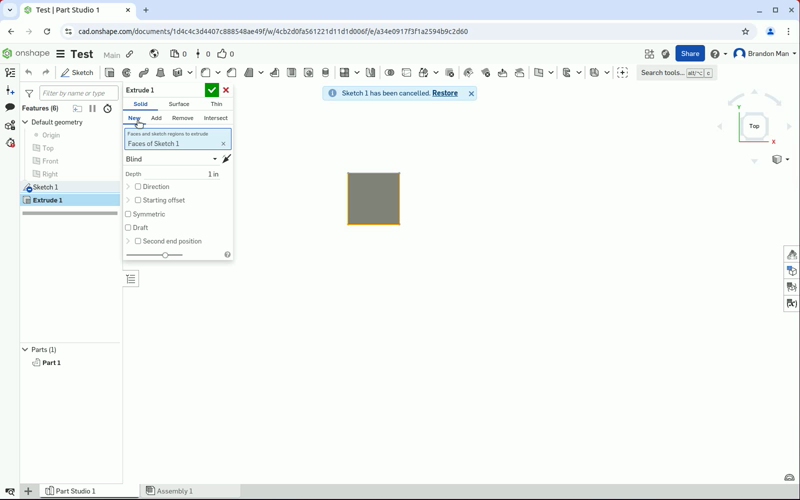
key(tab, 4)
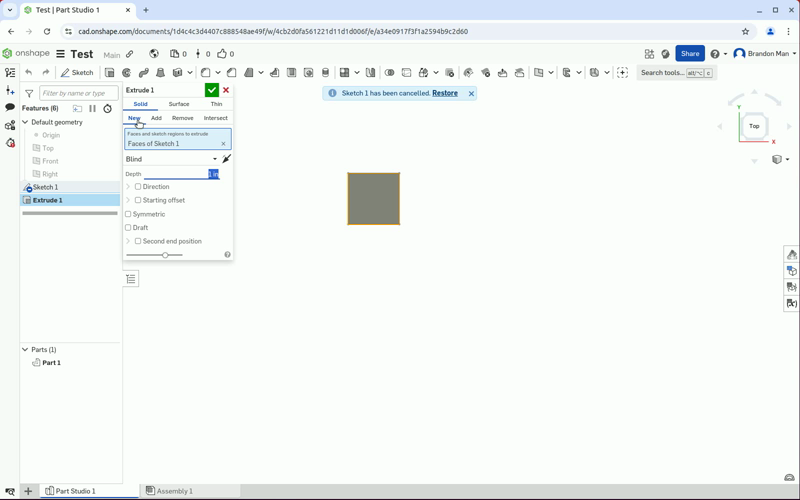
text(1.204)
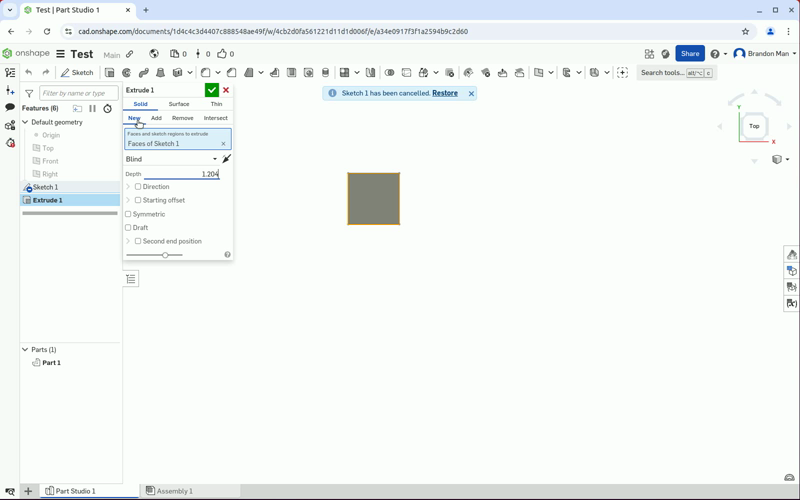
key(enter)
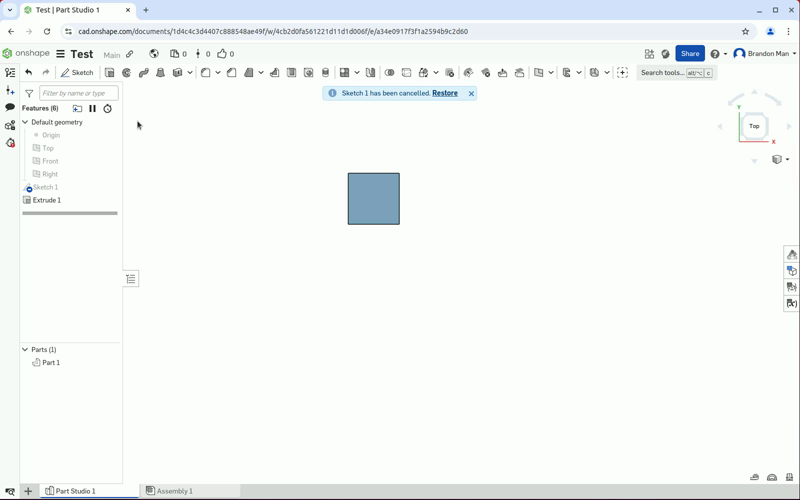
key(shift+h)
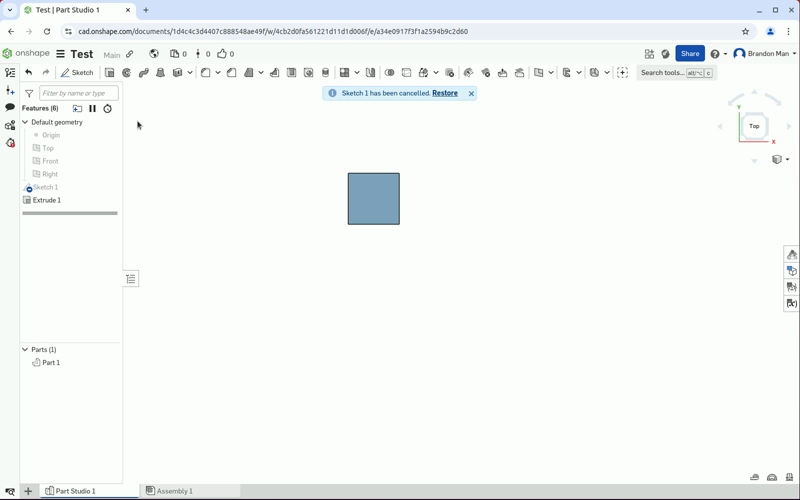
key(shift+h)
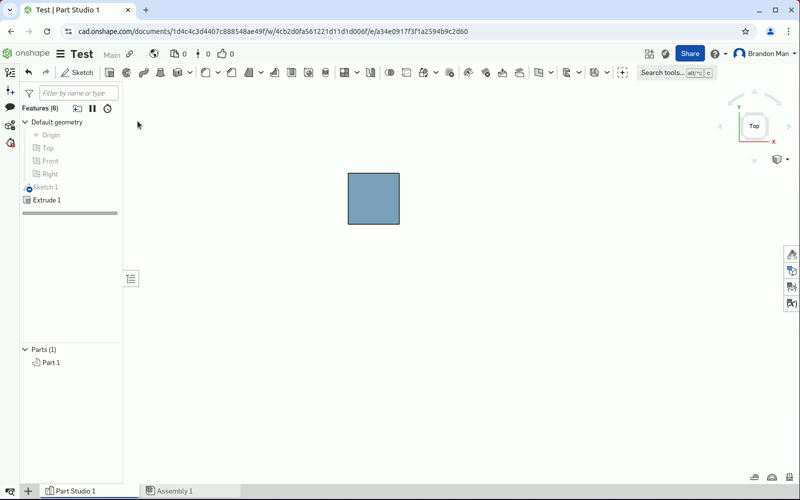
mouse_move(73, 189)
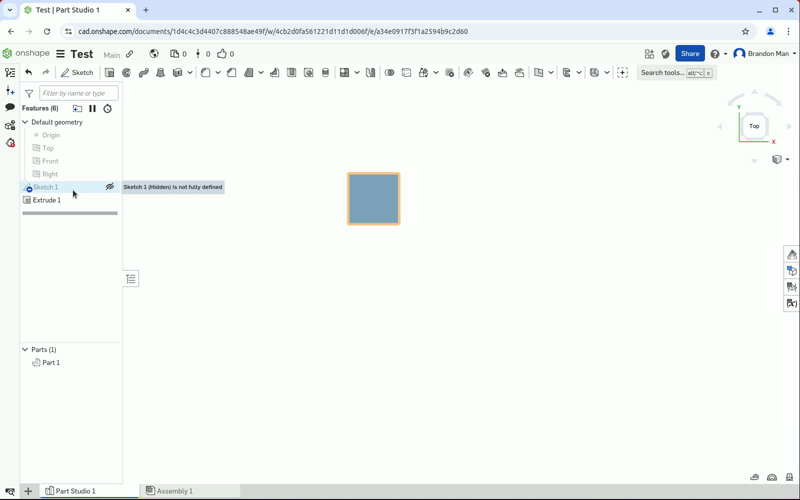
click(73, 189)
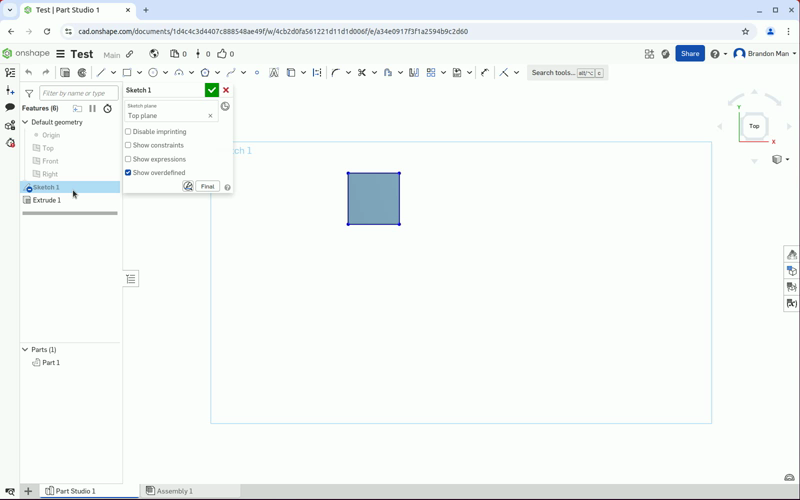
mouse_move(229, 92)
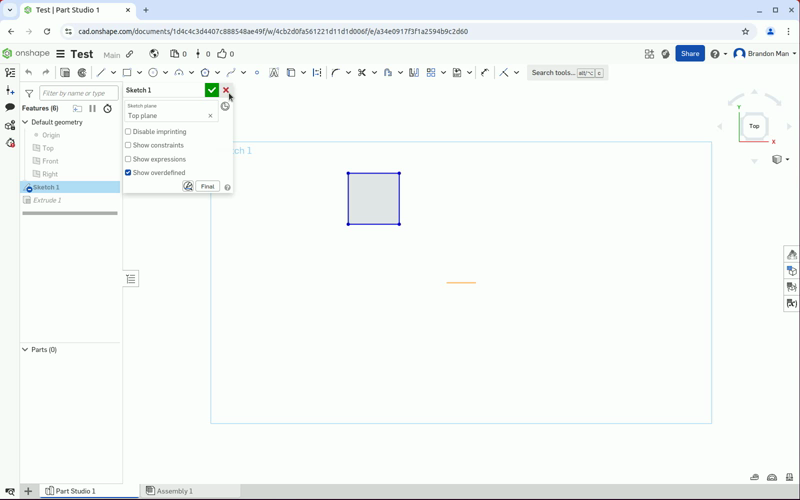
click(229, 92)
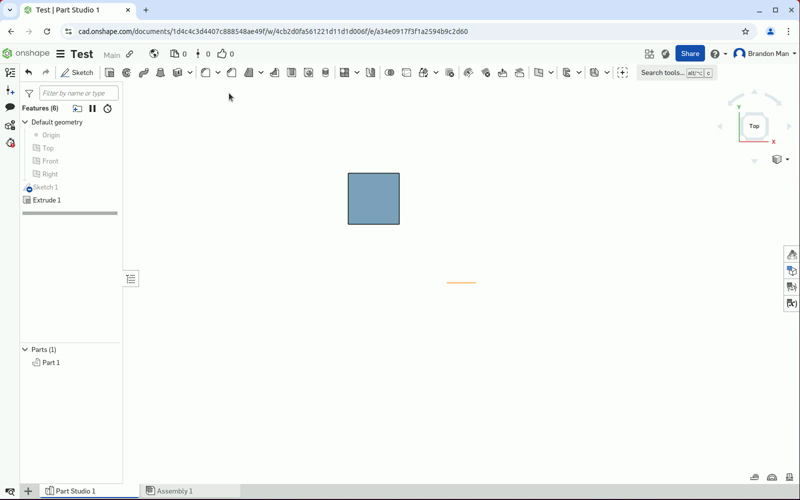
mouse_move(541, 75)
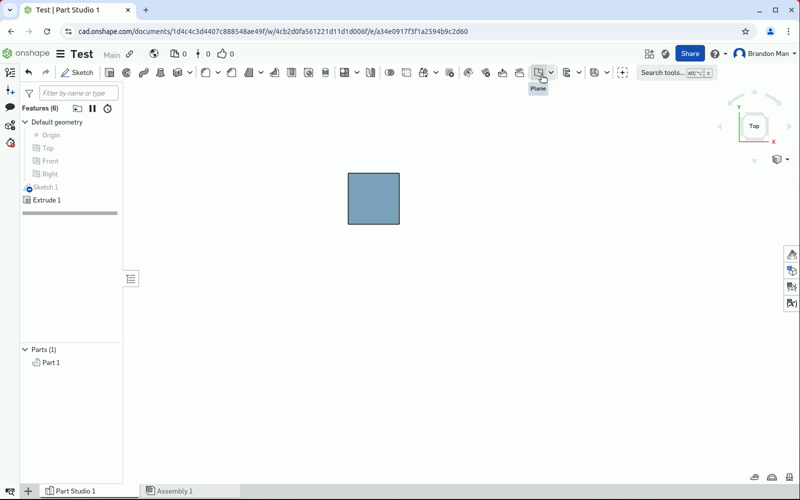
click(541, 75)
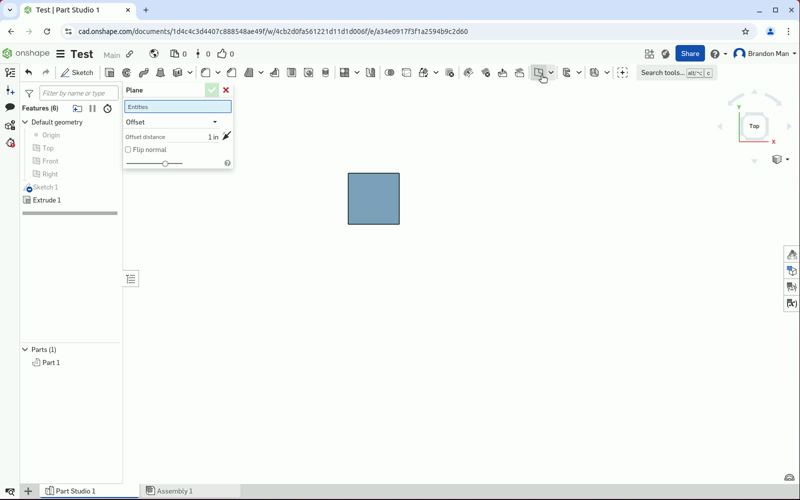
mouse_move(73, 150)
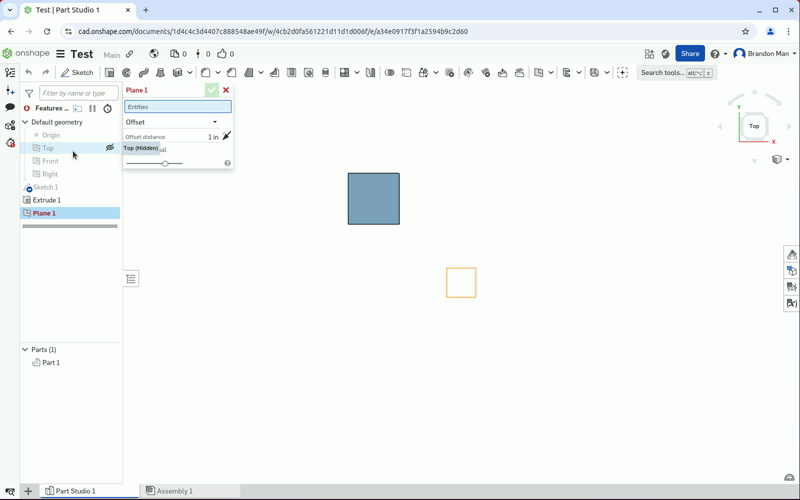
click(73, 150)
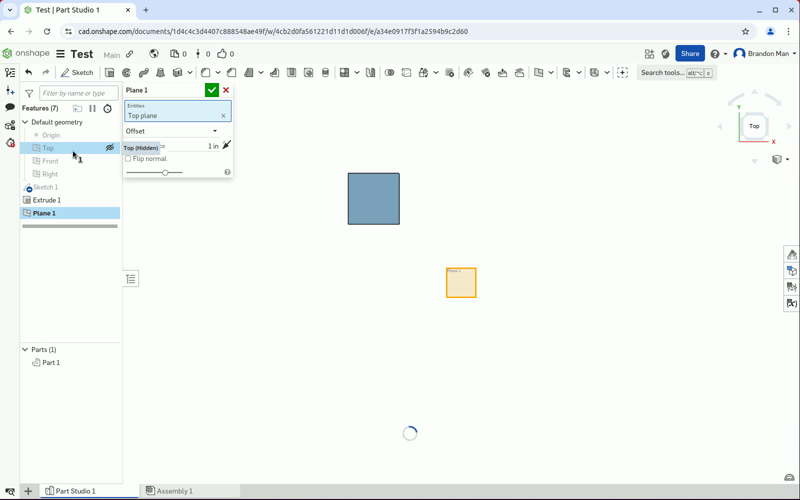
key(tab, 2)
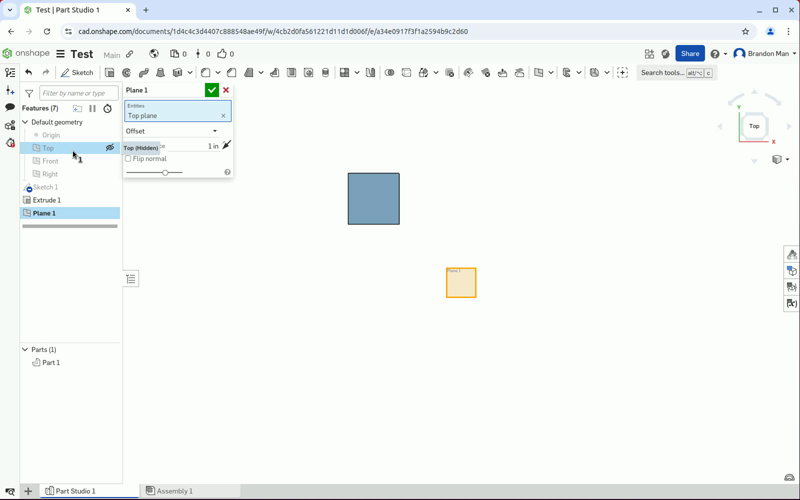
text(1.202)
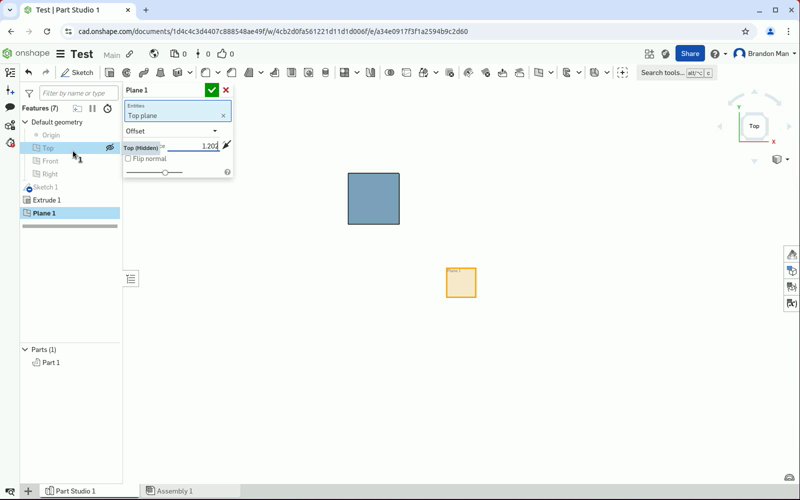
key(enter, 2)
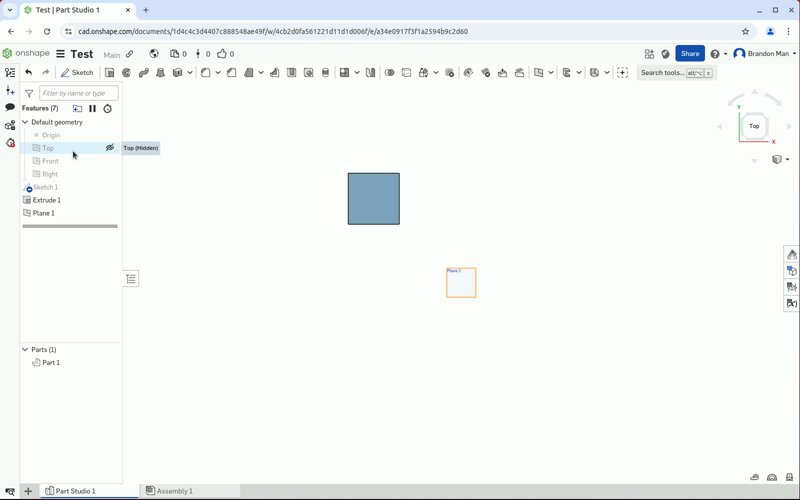
key(shift+s)
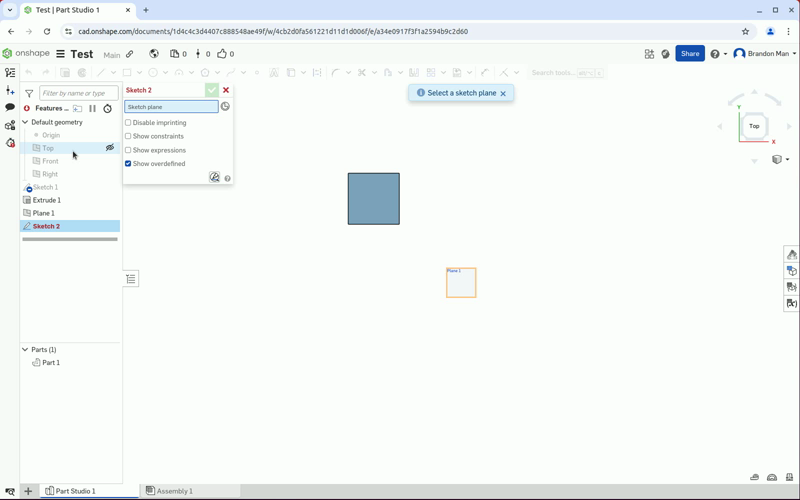
mouse_move(73, 215)
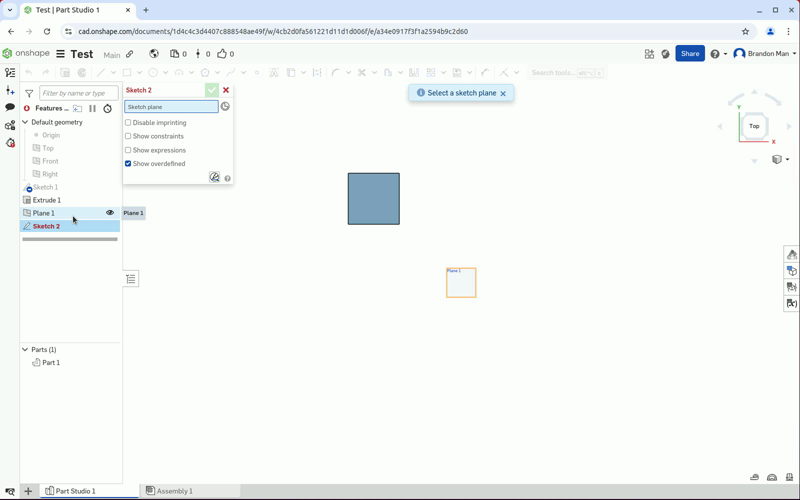
click(73, 215)
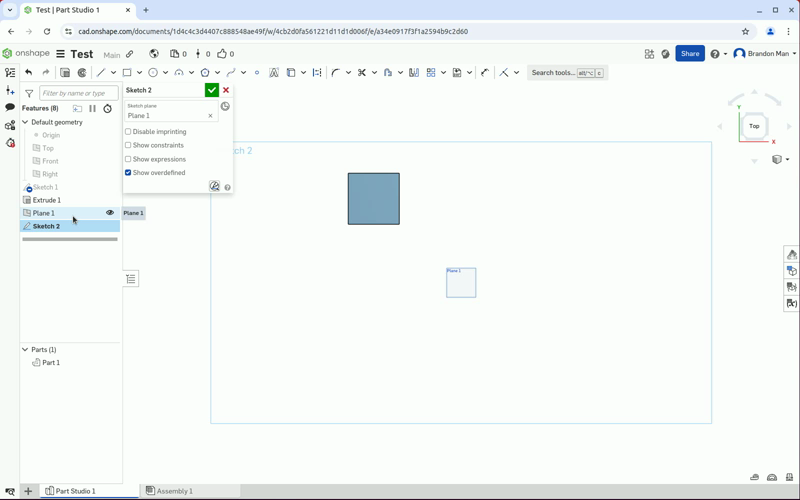
mouse_move(73, 352)
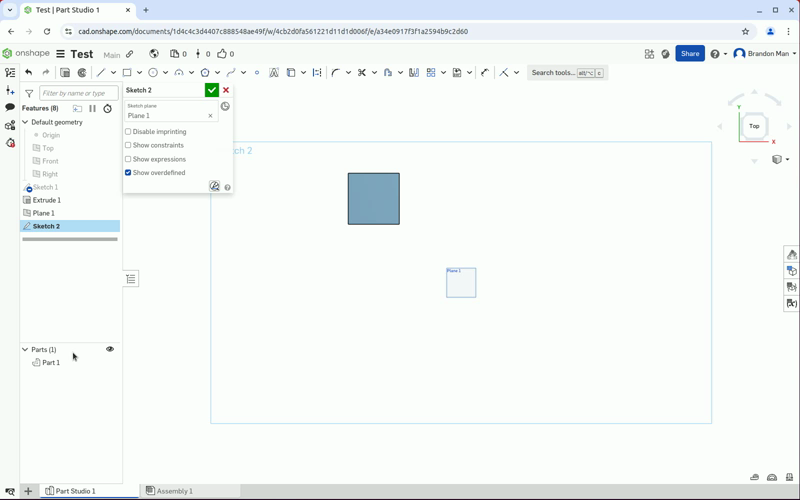
key(y)
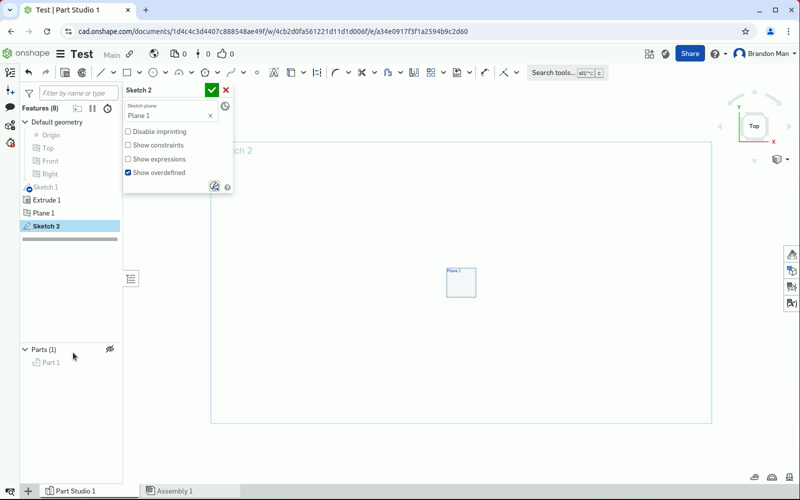
key(c)
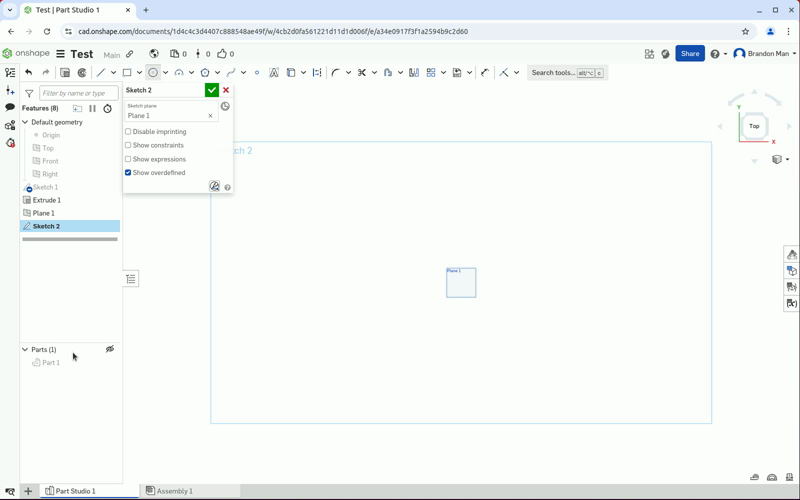
key_down(shift)
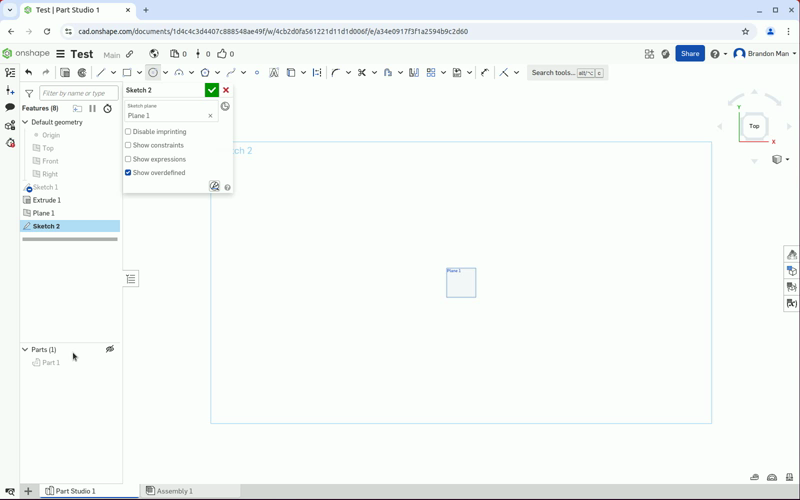
mouse_move(373, 199)
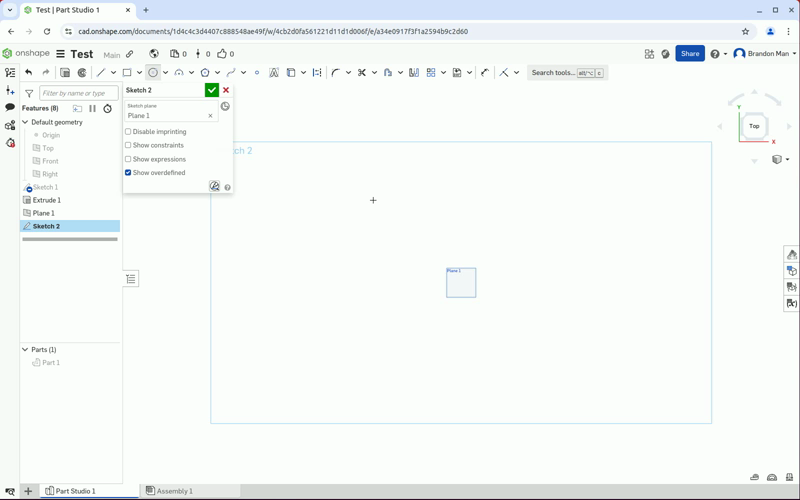
click(373, 199)
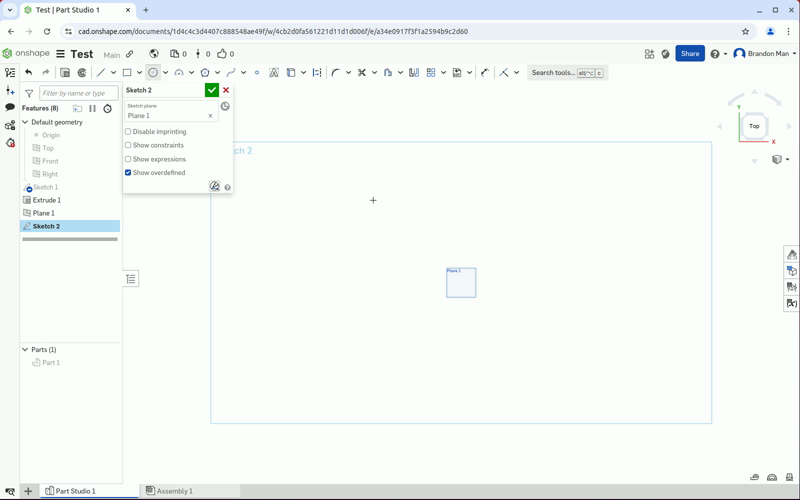
key_up(shift)
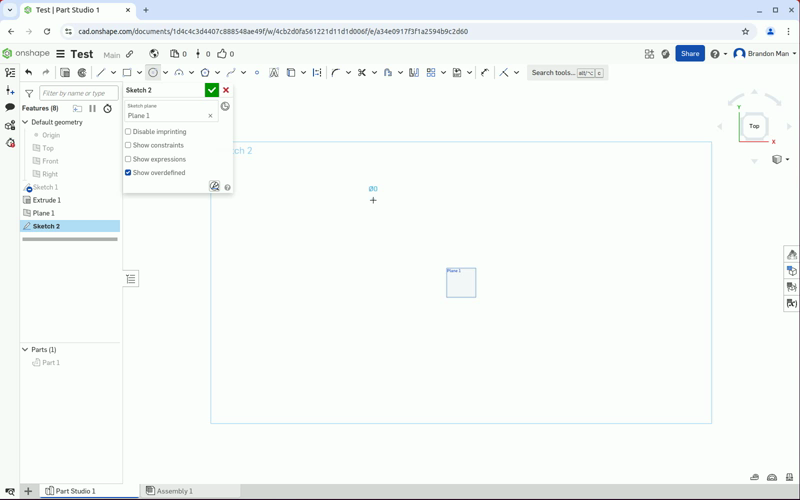
mouse_move(392, 199)
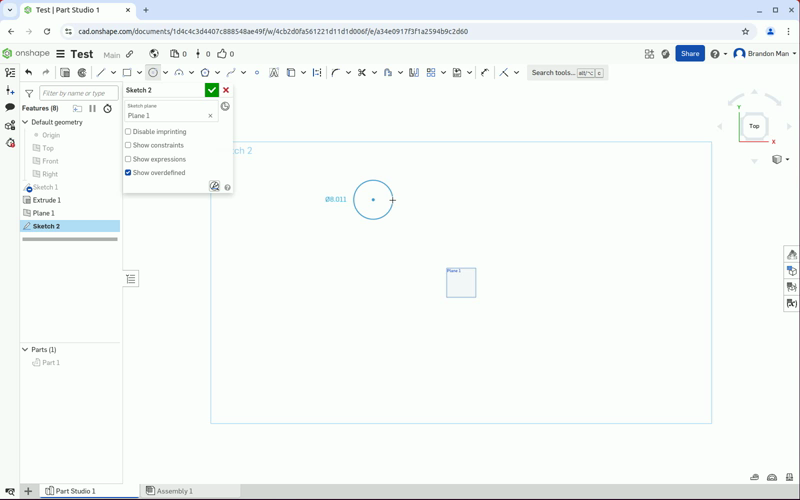
click(392, 199)
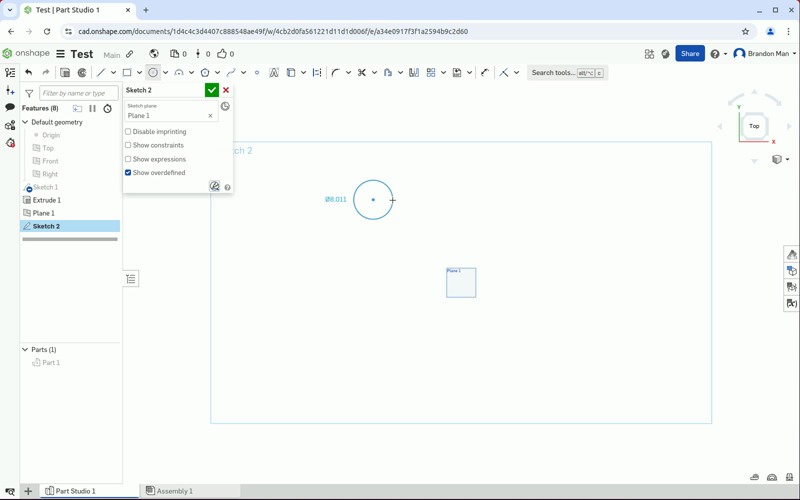
key(esc)
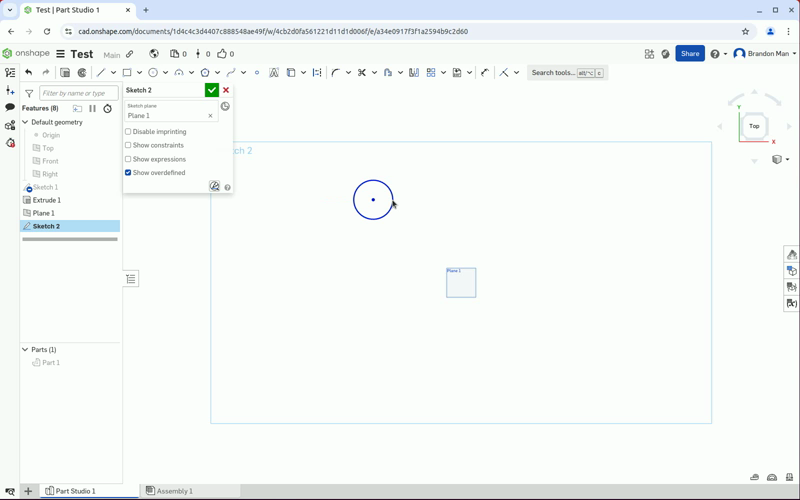
mouse_move(385, 208)
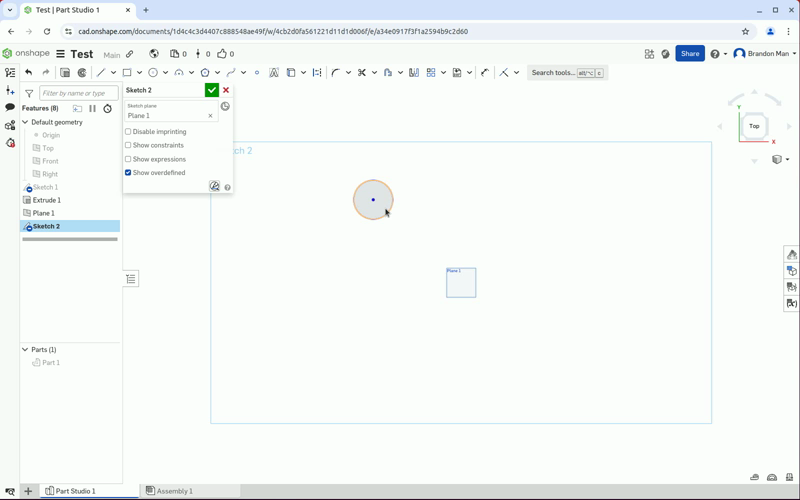
scroll(6)
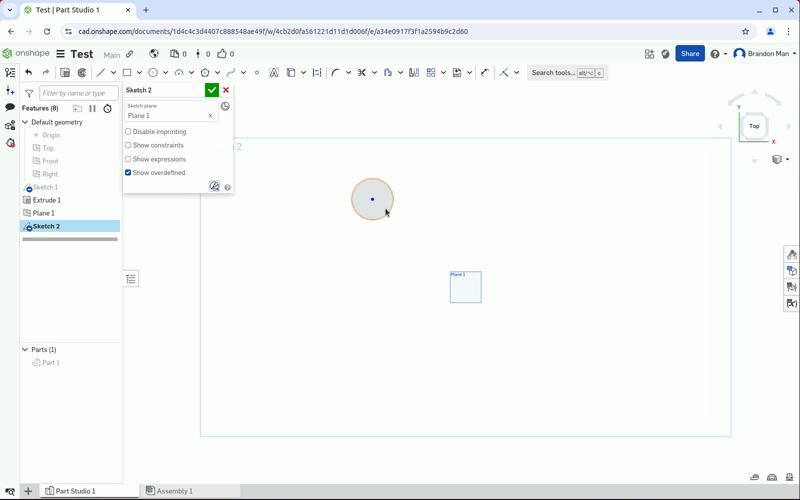
scroll(6)
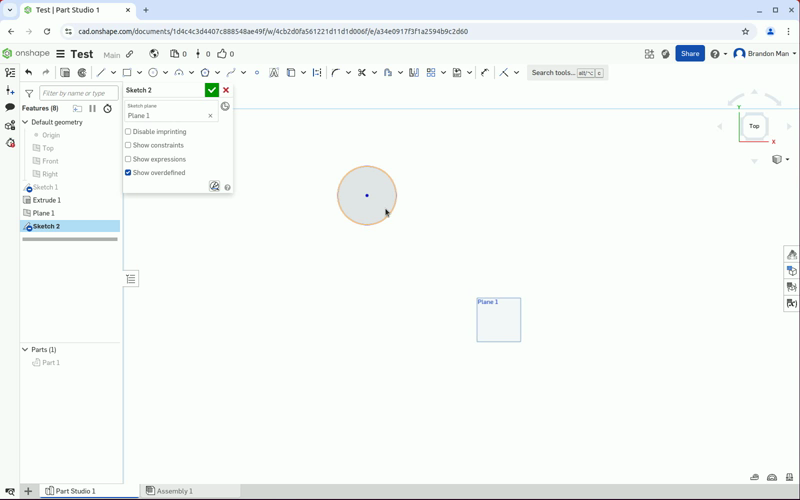
scroll(6)
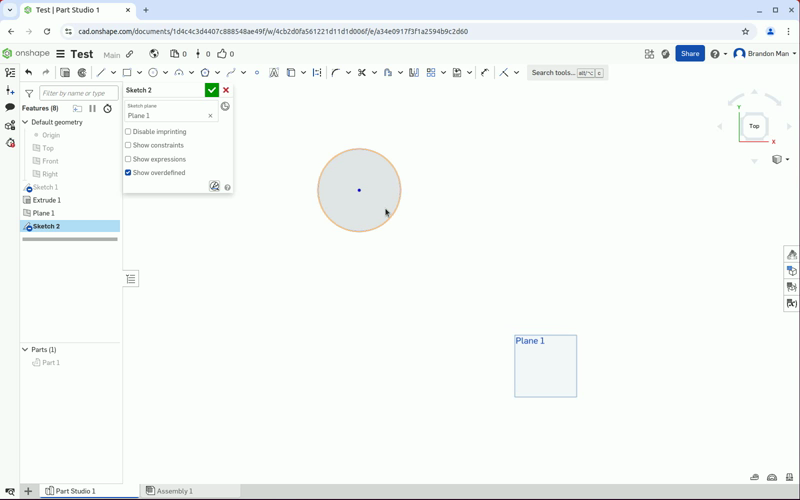
scroll(6)
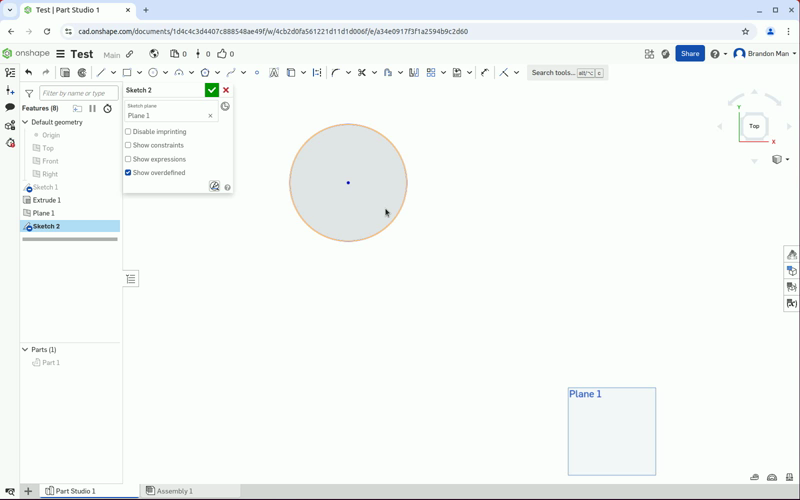
scroll(6)
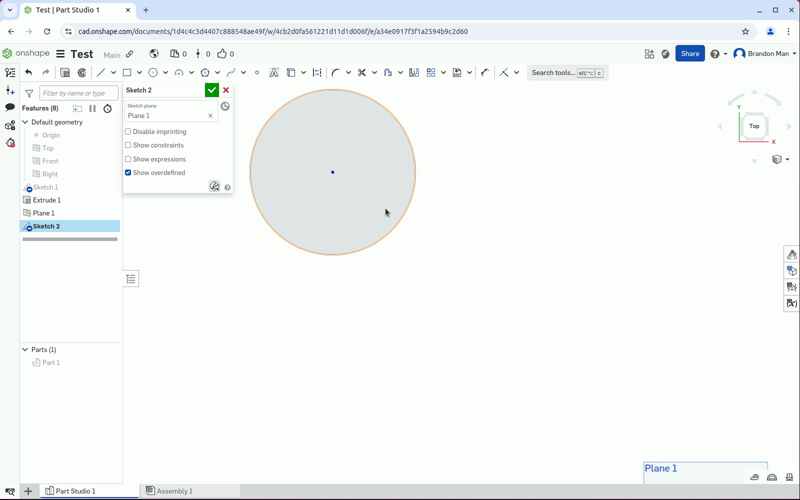
scroll(6)
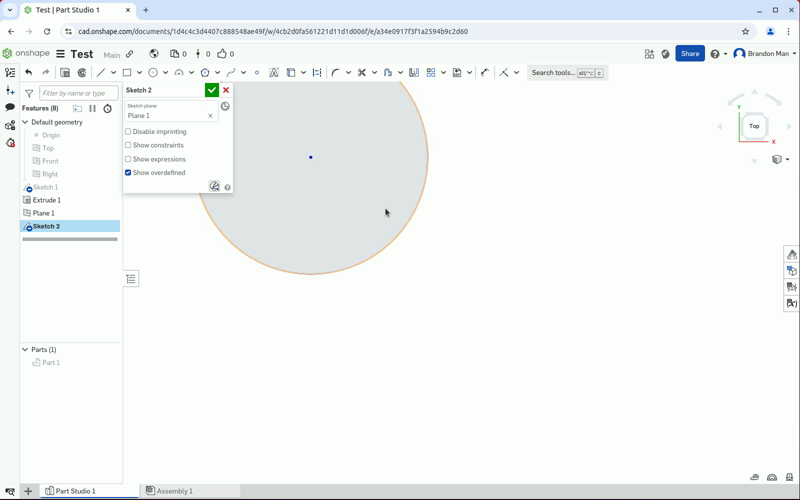
scroll(6)
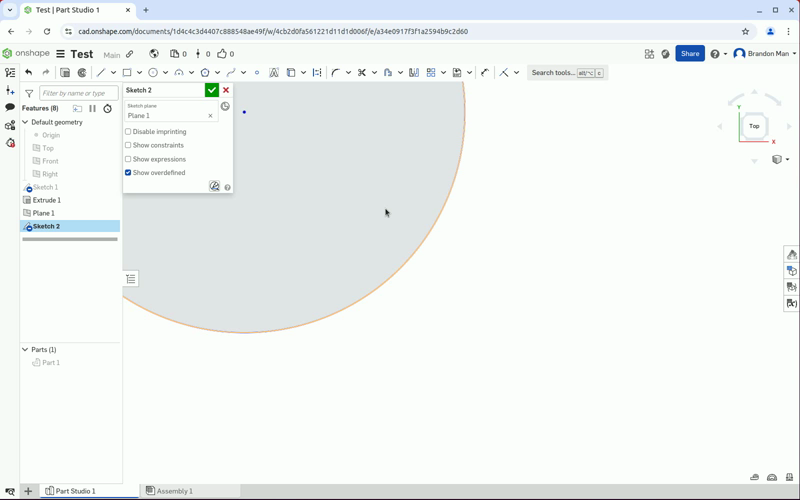
click(385, 208)
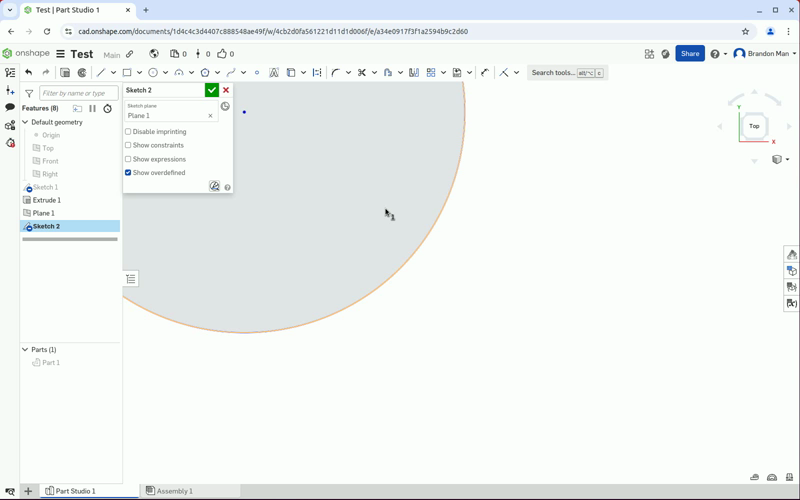
scroll(-6)
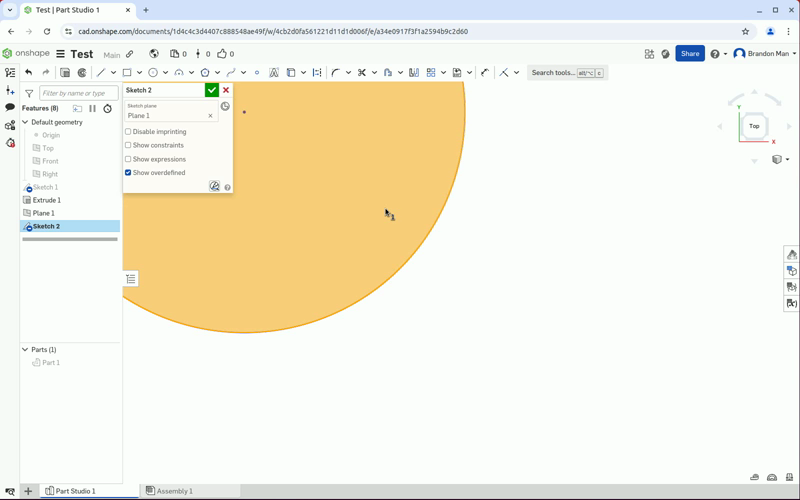
scroll(-6)
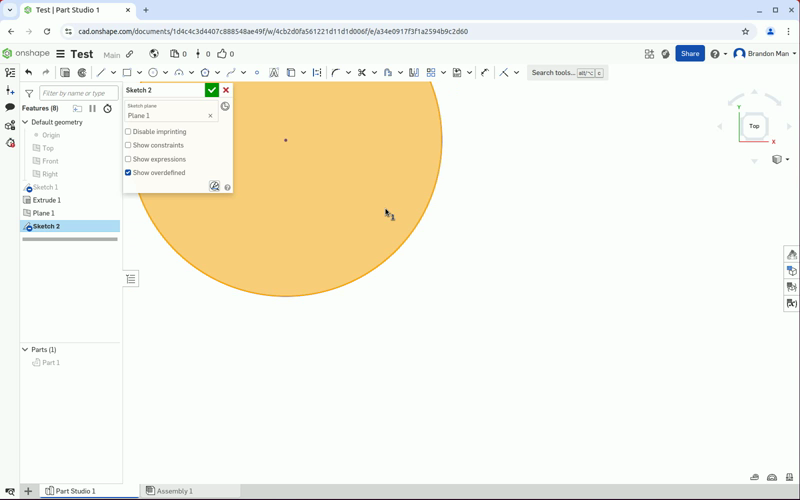
scroll(-6)
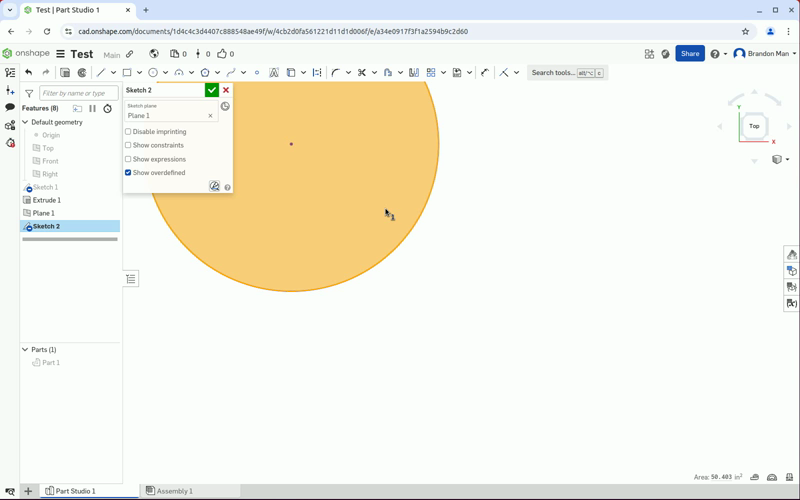
scroll(-6)
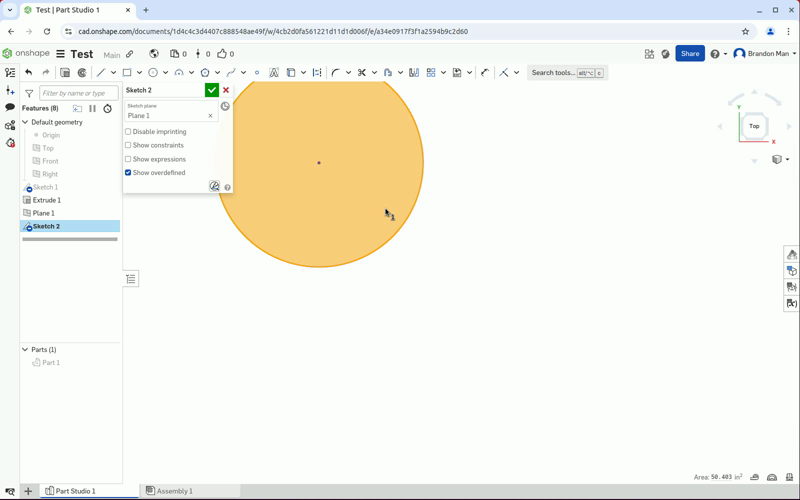
scroll(-6)
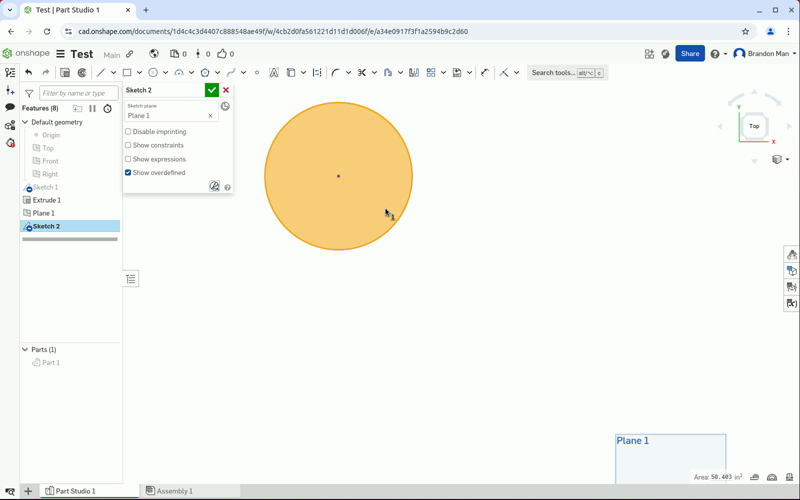
scroll(-6)
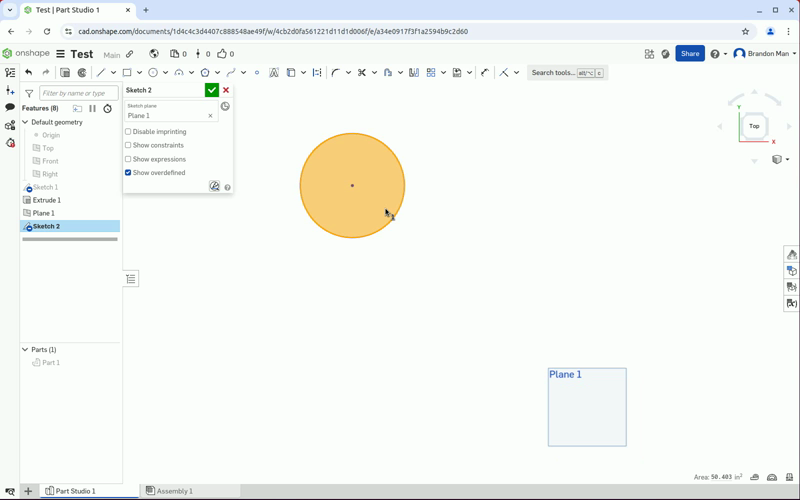
scroll(-6)
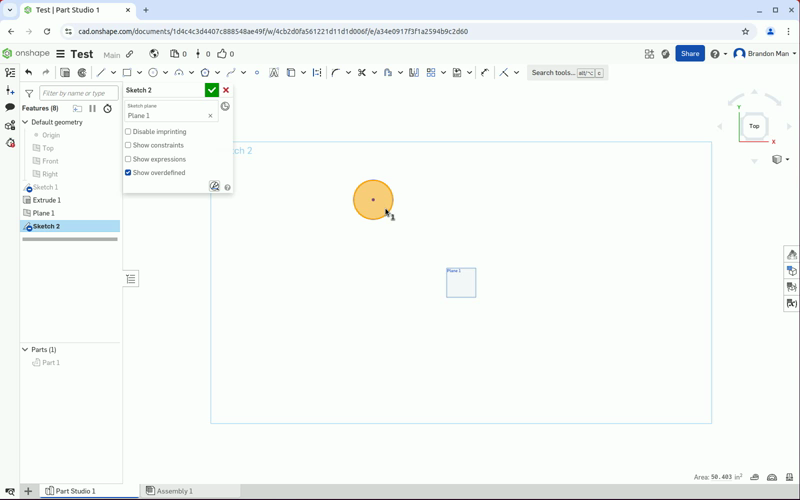
mouse_move(73, 352)
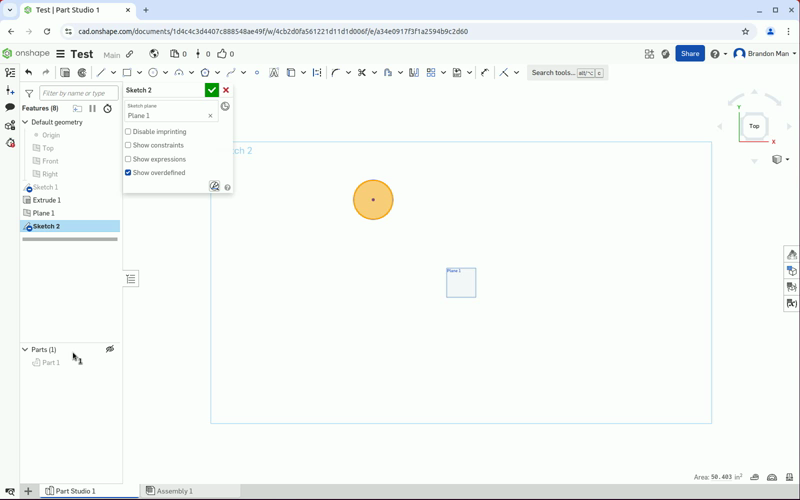
key(shift+y)
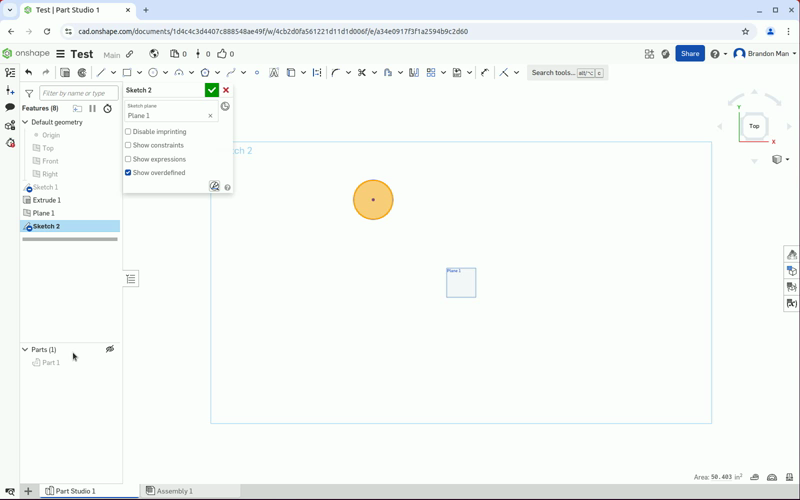
key(shift+e)
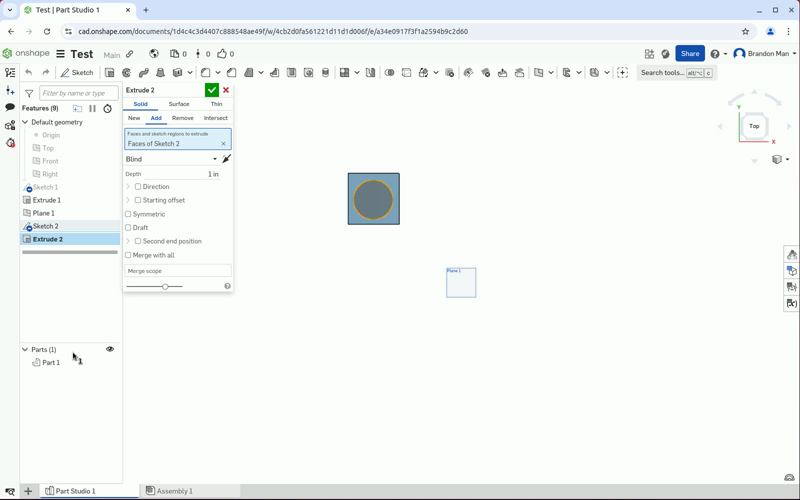
mouse_move(143, 106)
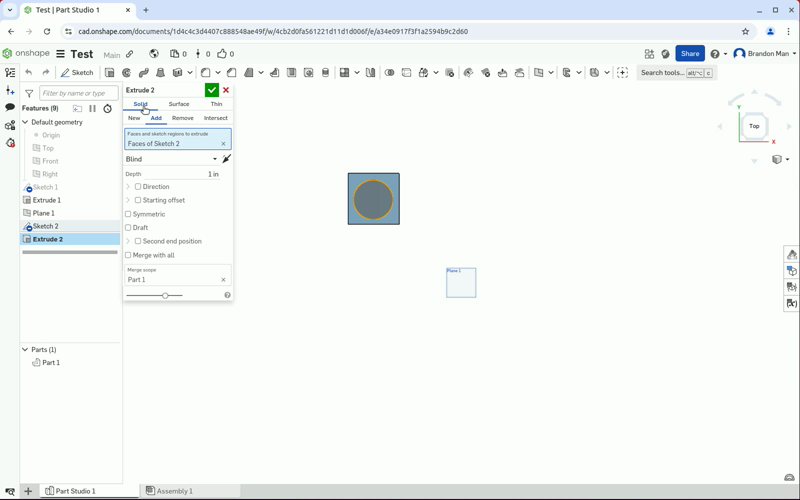
click(143, 106)
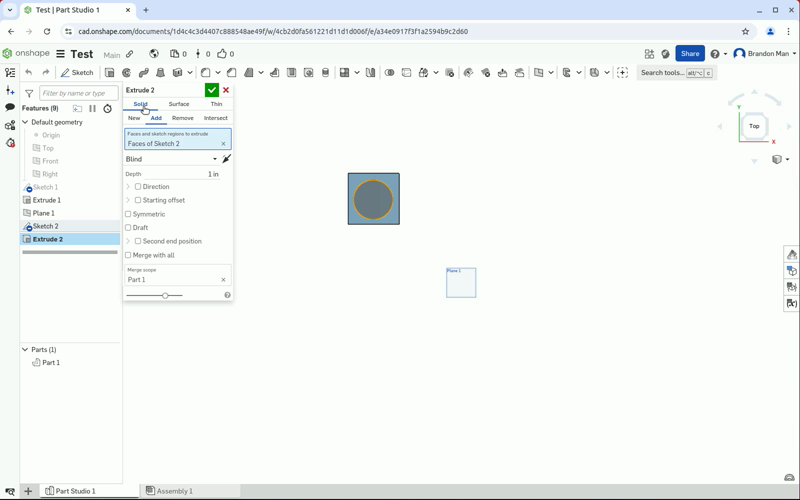
mouse_move(137, 120)
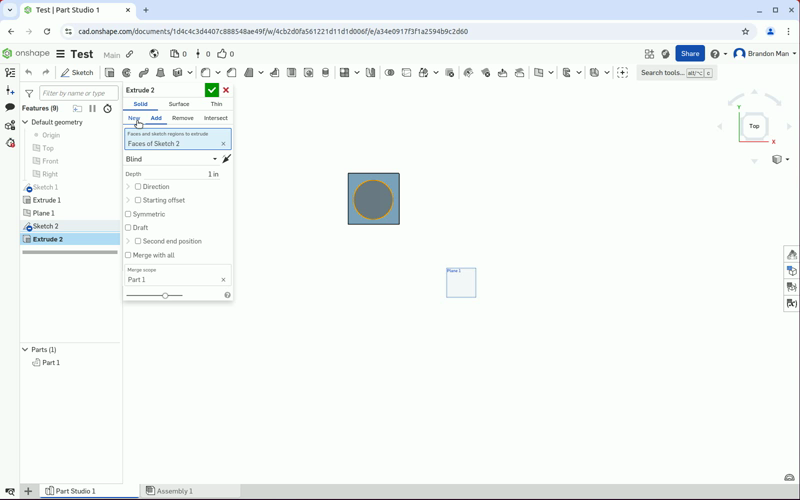
click(137, 120)
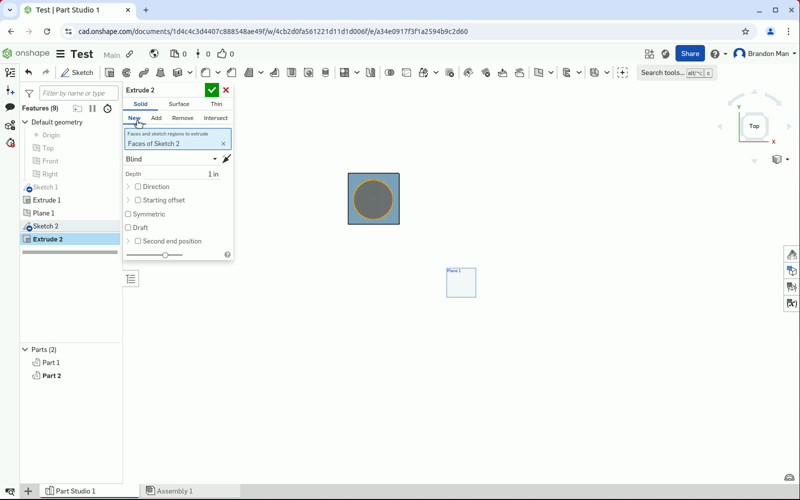
key(tab, 4)
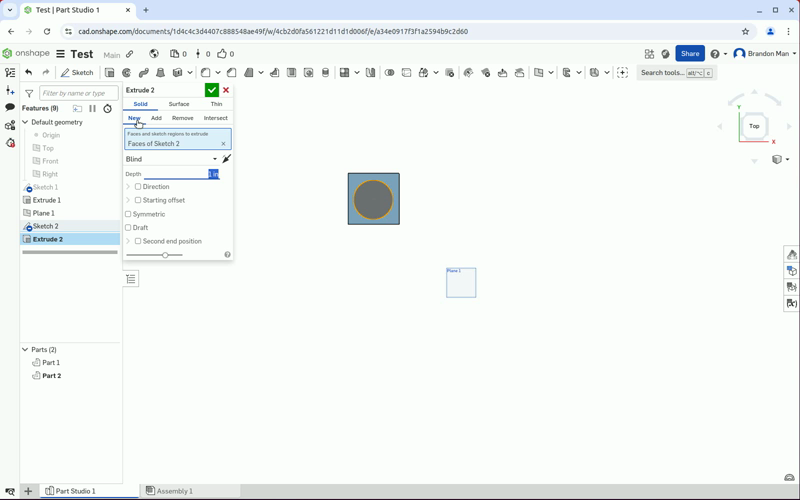
text(2.407)
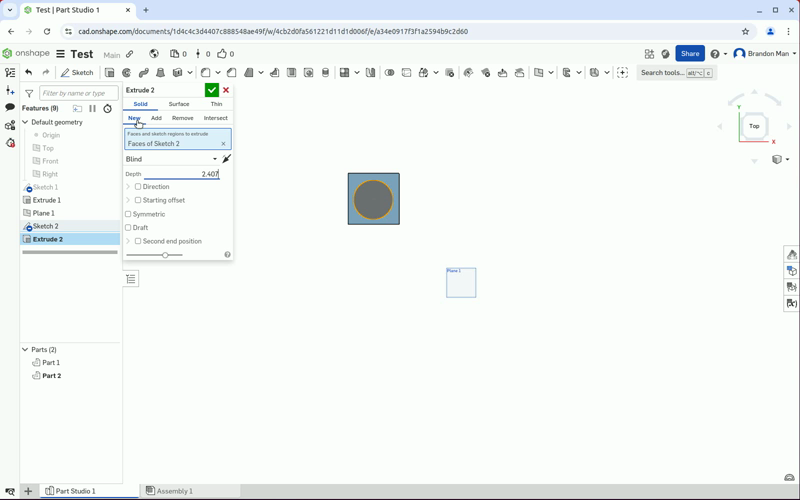
key(enter)
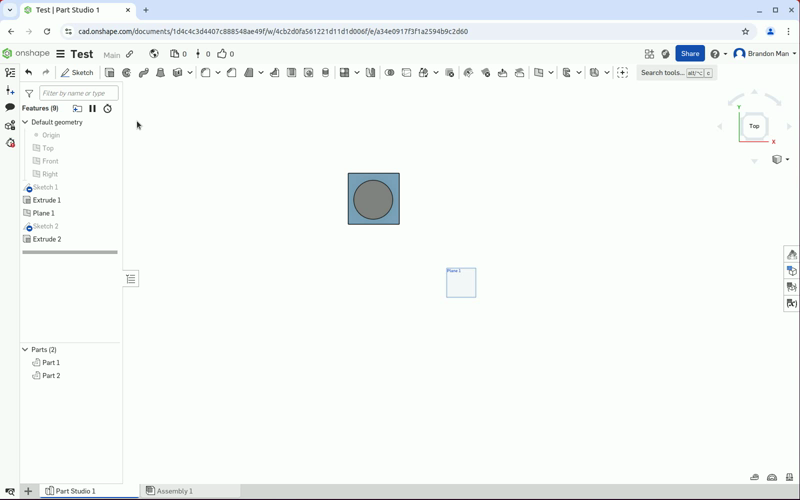
key(shift+h)
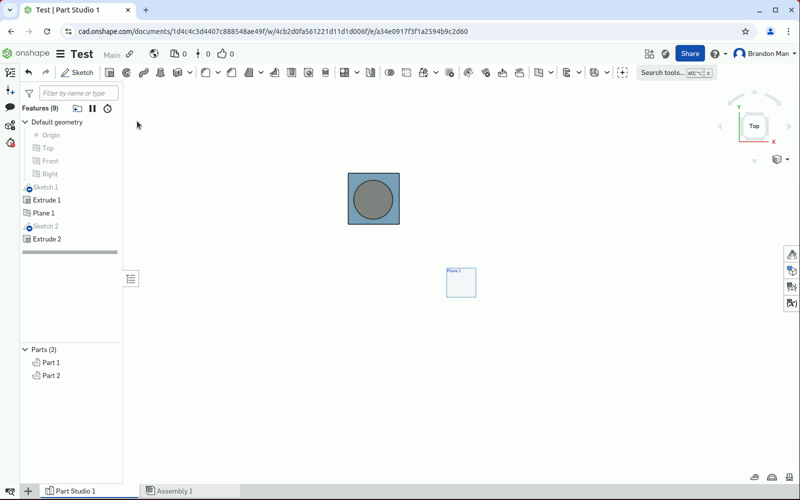
key(shift+h)
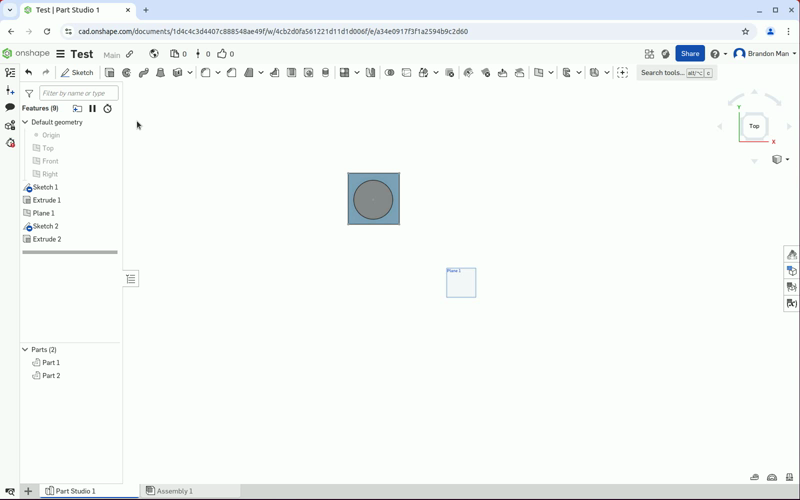
key(shift+7)
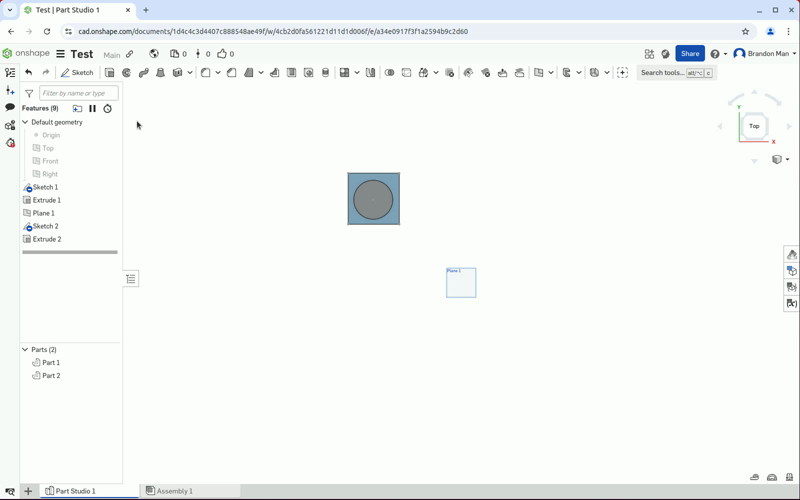
key(up, 3)
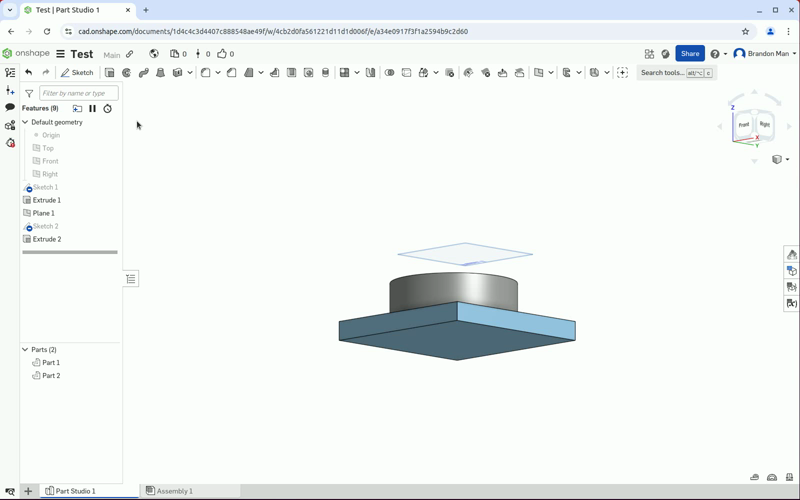
key(left, 3)
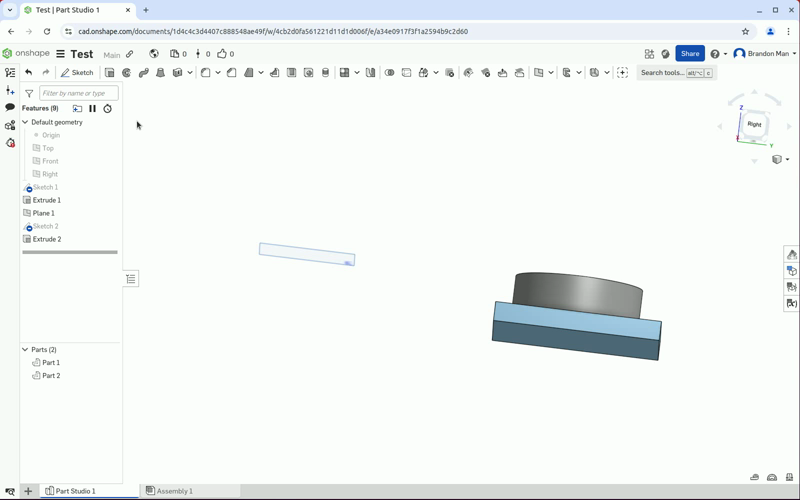
key(right, 3)
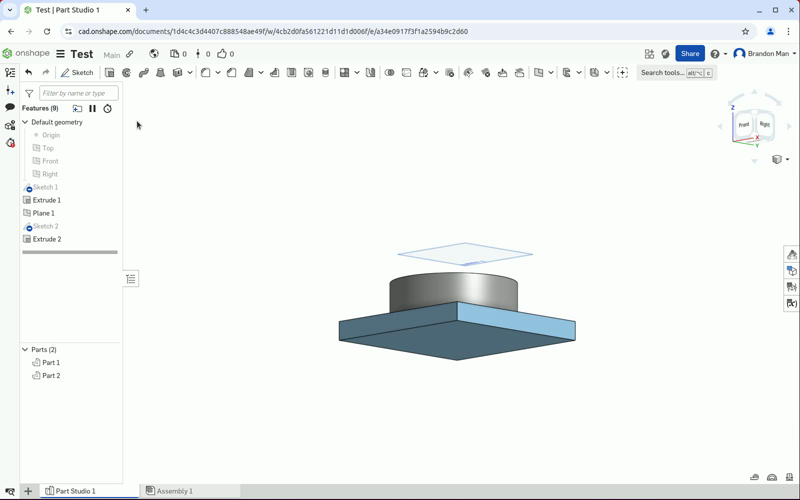
key(down, 3)
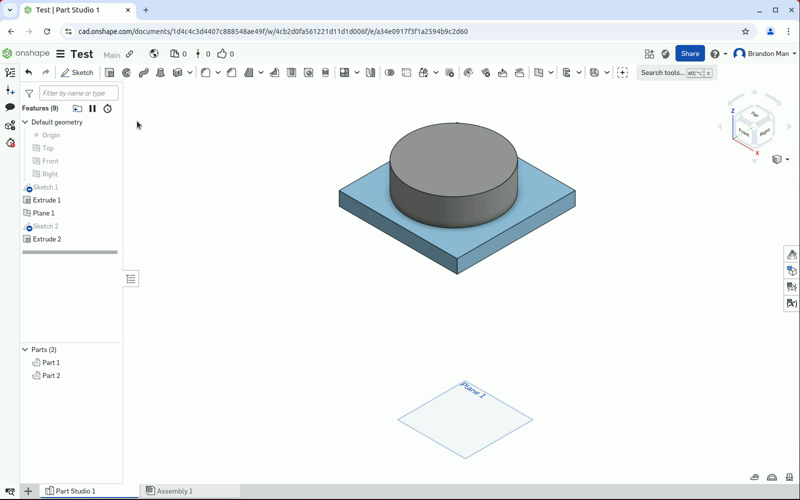
mouse_move(73, 189)
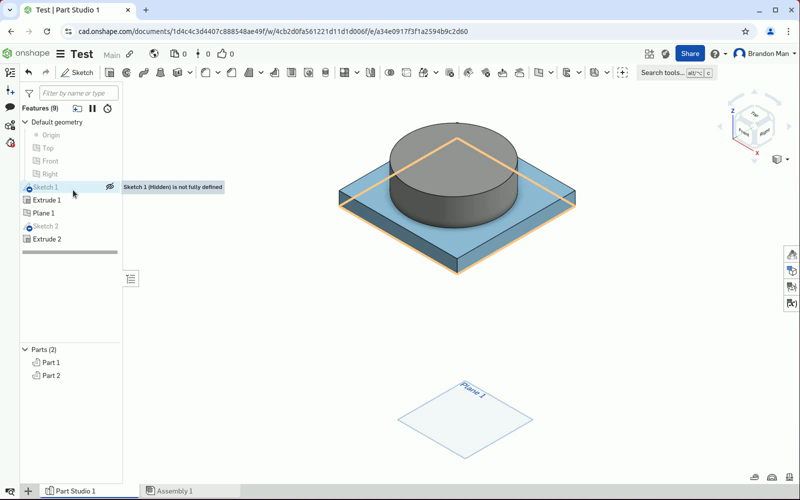
click(73, 189)